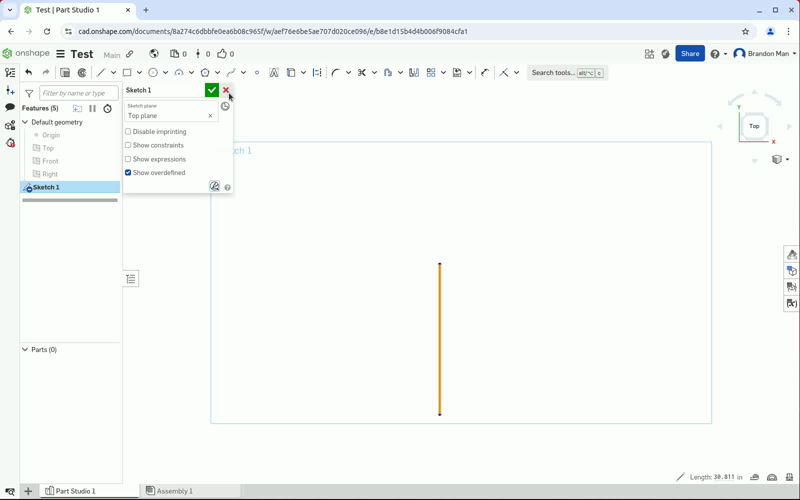
key(shift+h)
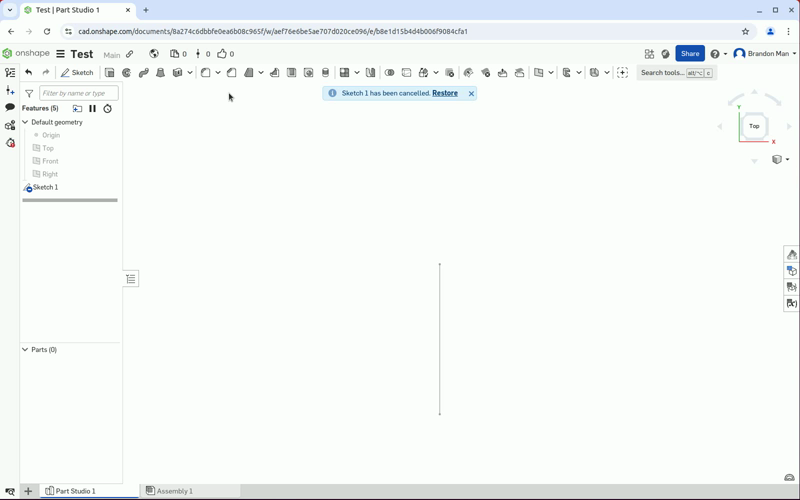
mouse_move(73, 352)
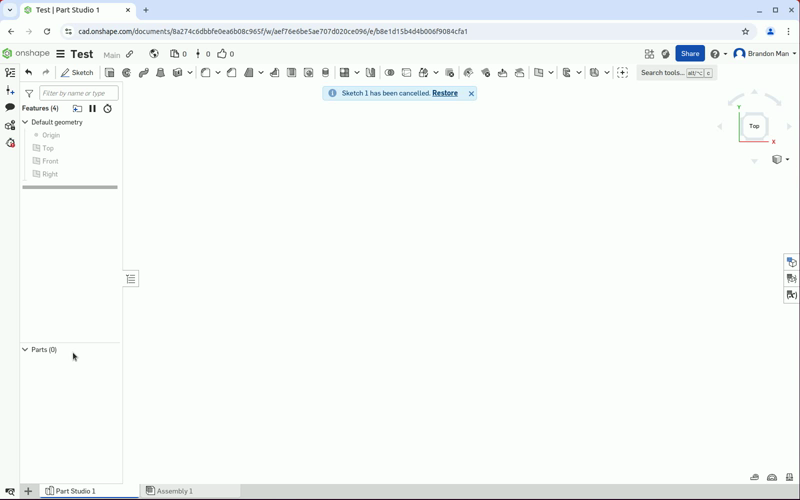
key(y)
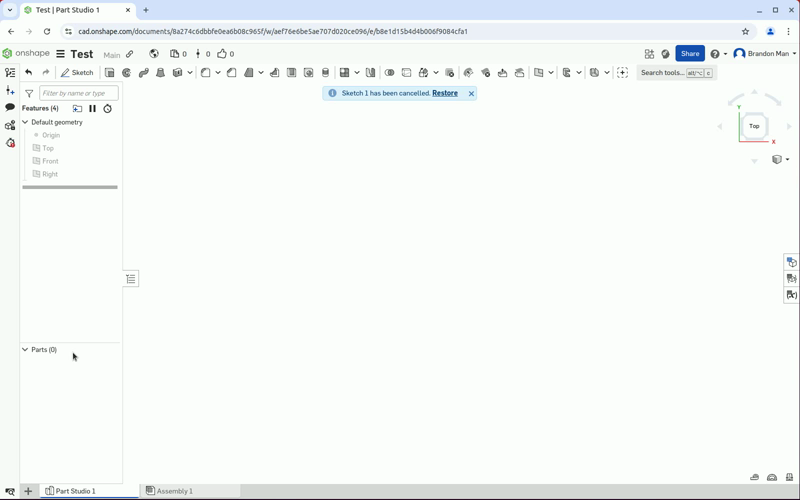
key(shift+p)
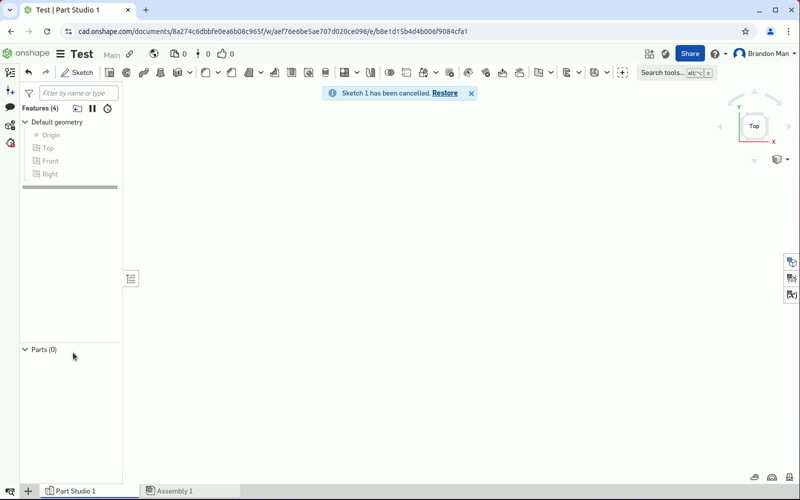
key(space)
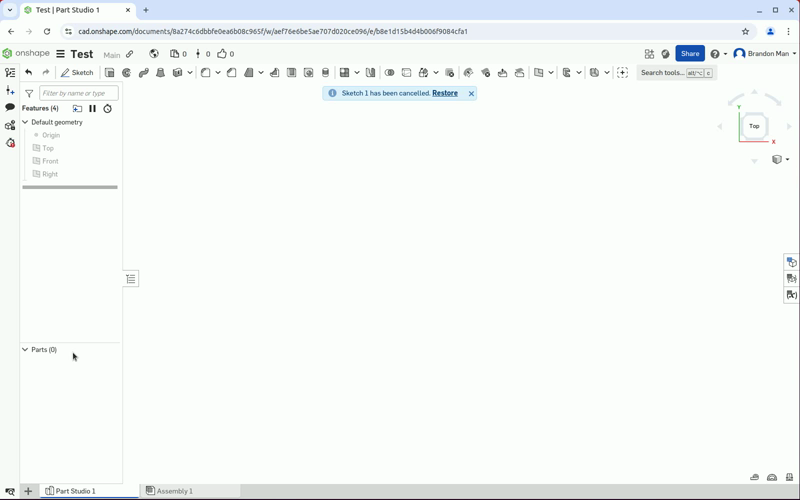
key_down(shift)
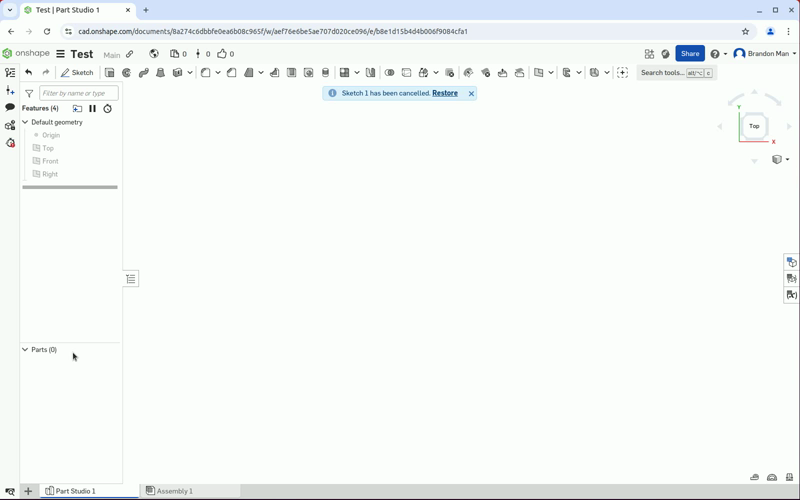
key(up)
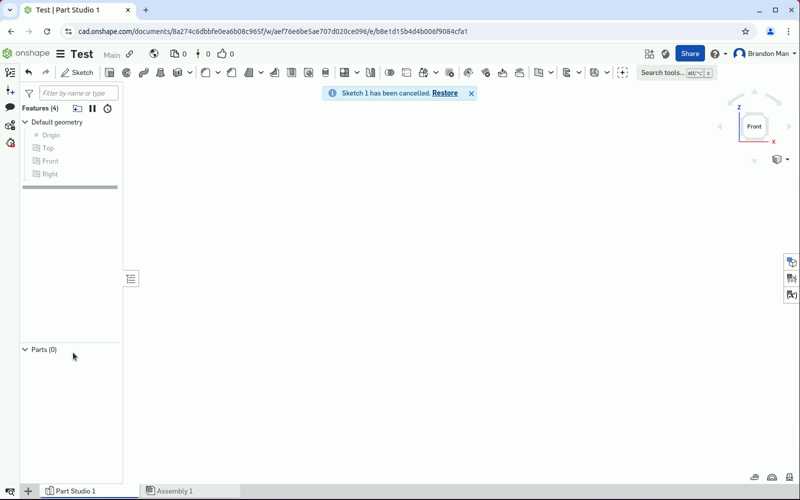
key_up(shift)
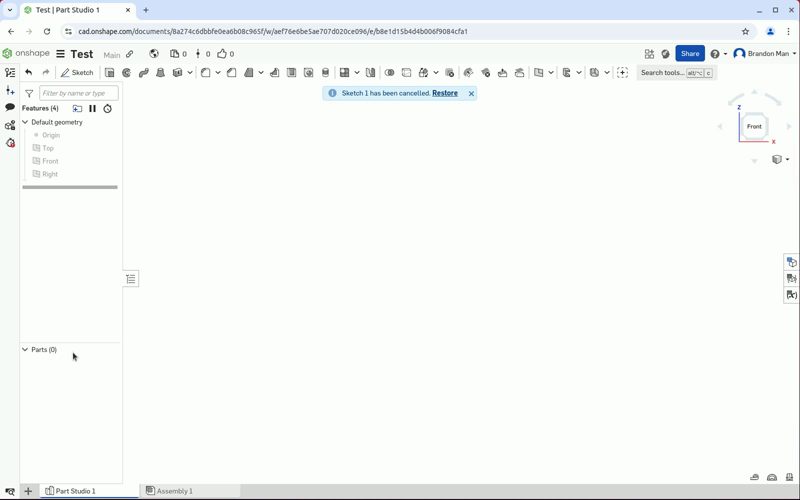
mouse_move(73, 352)
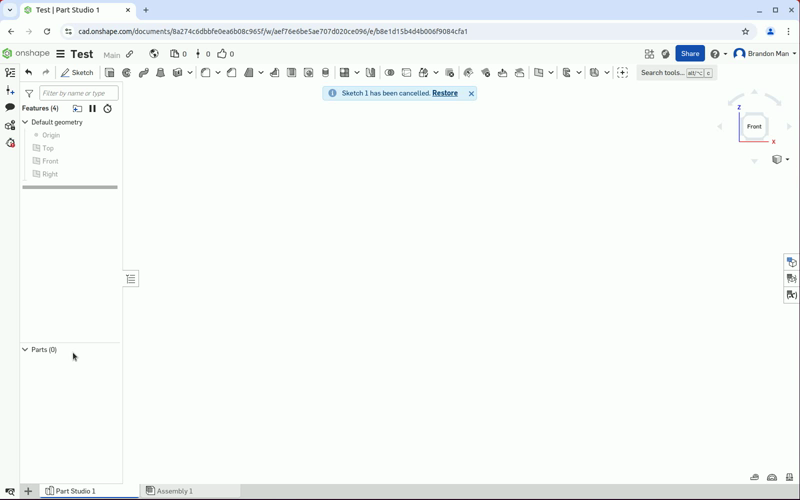
key(shift+y)
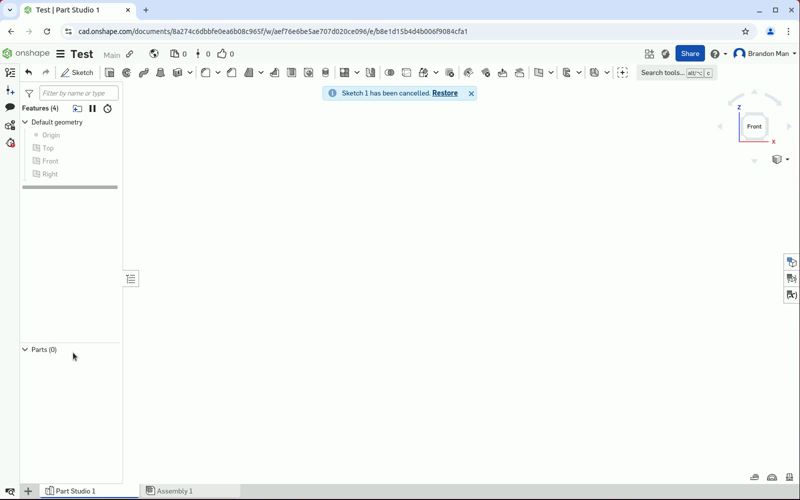
key(shift+s)
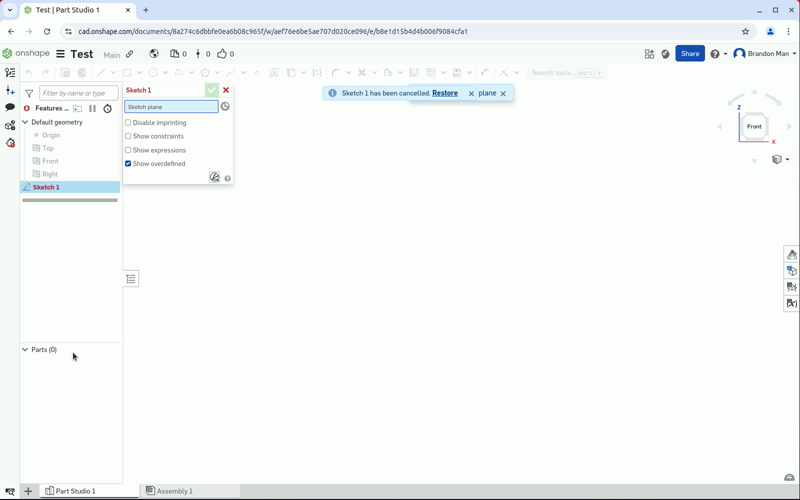
mouse_move(73, 163)
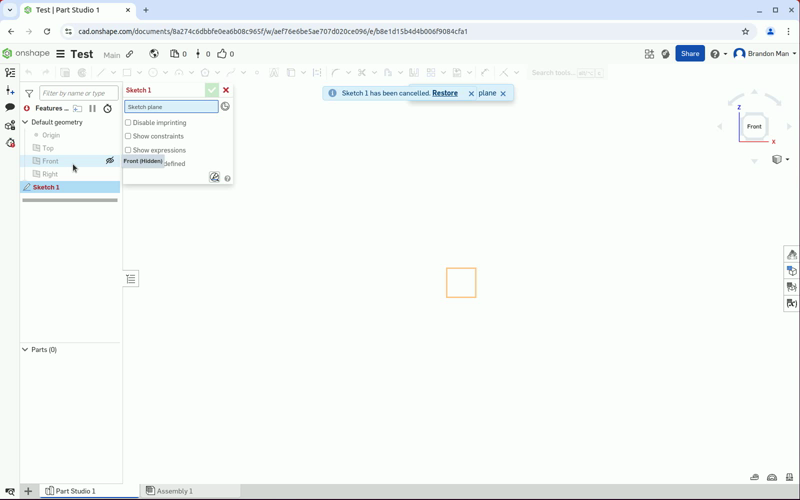
click(73, 163)
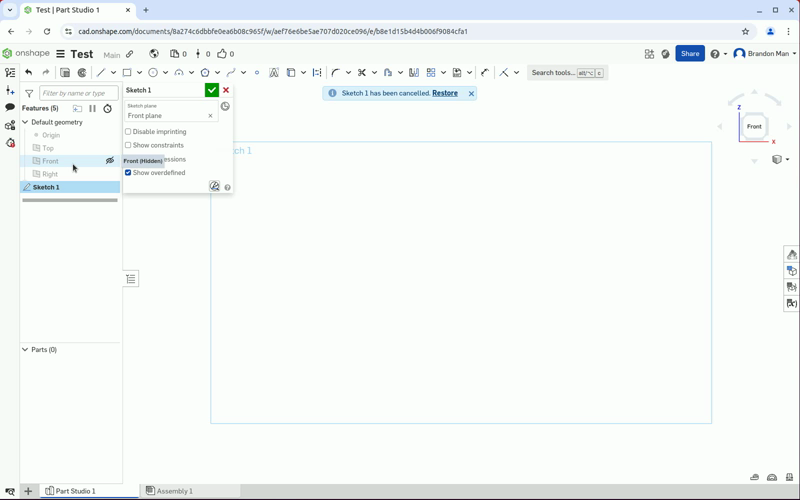
mouse_move(73, 352)
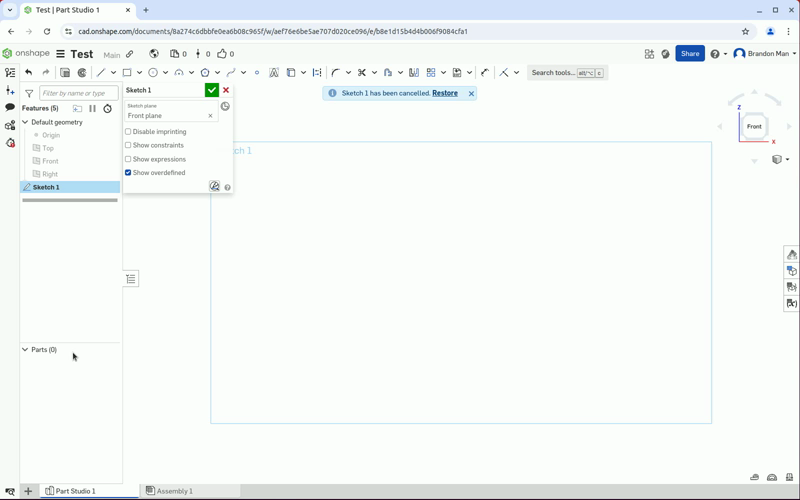
key(y)
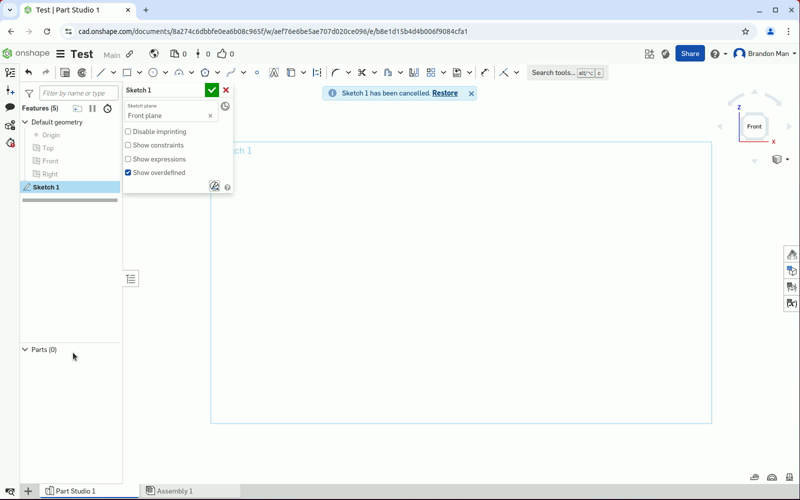
key(l)
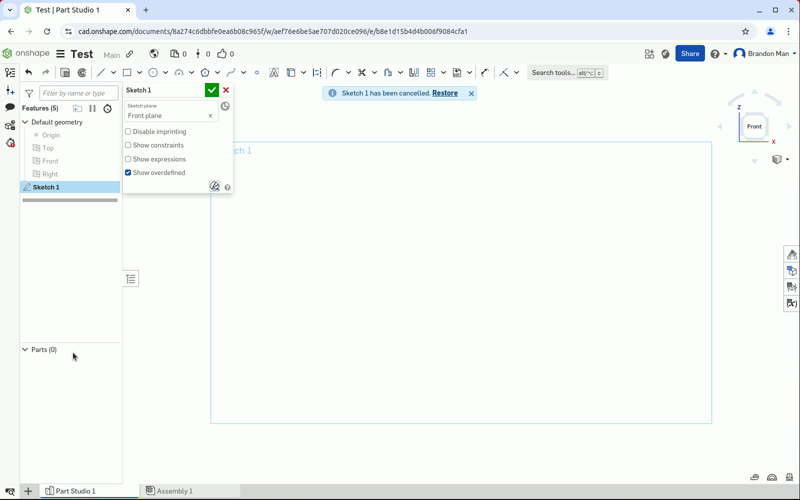
key_down(shift)
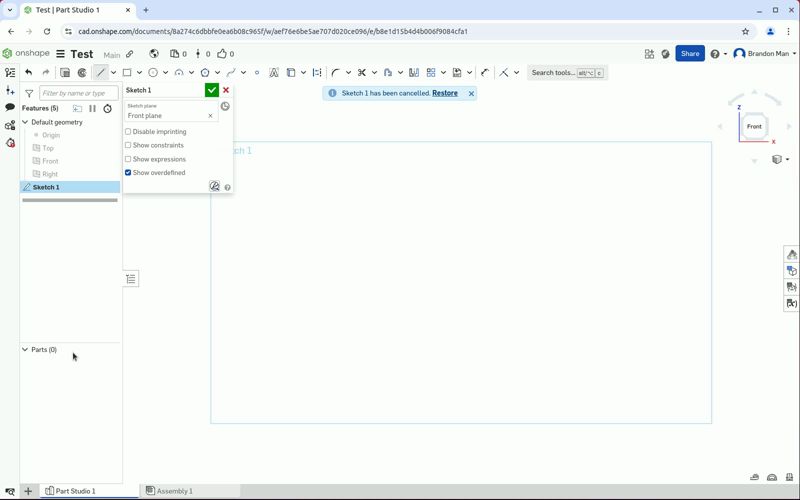
mouse_move(361, 330)
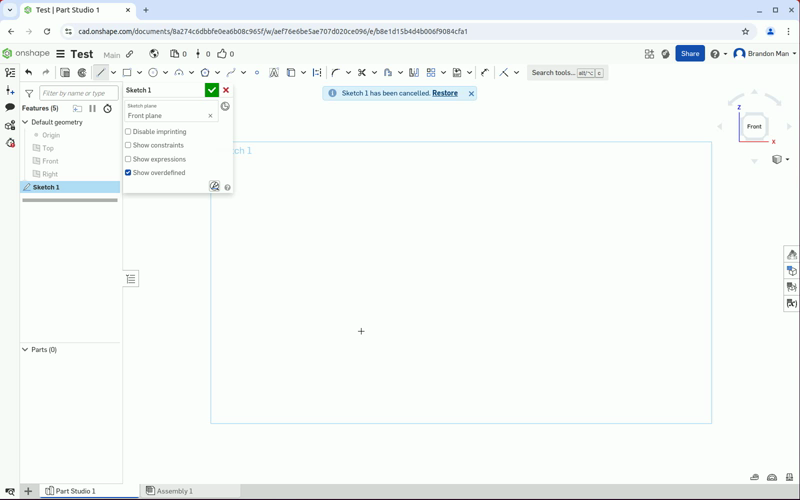
click(361, 330)
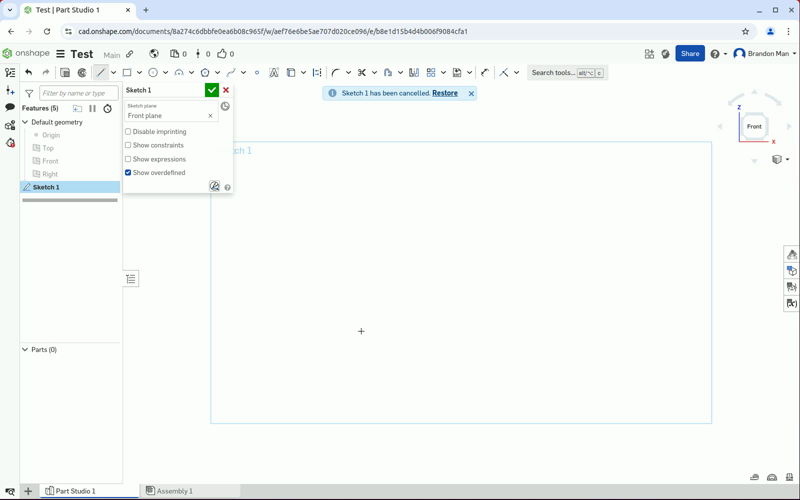
key_up(shift)
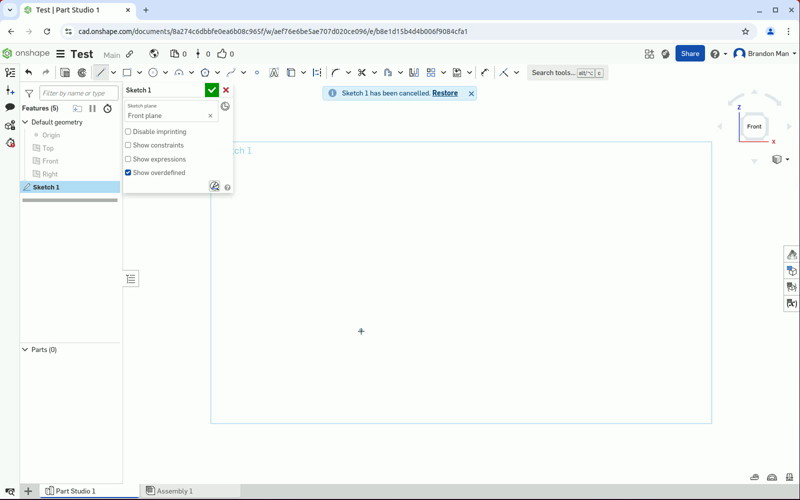
key_down(shift)
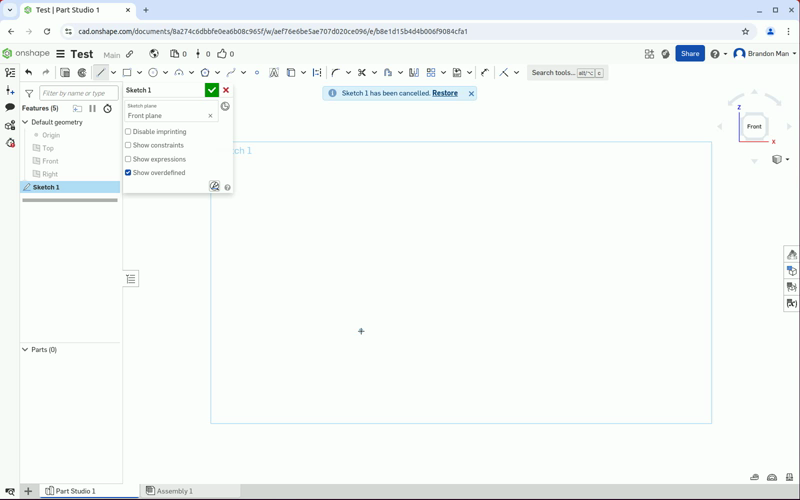
mouse_move(572, 330)
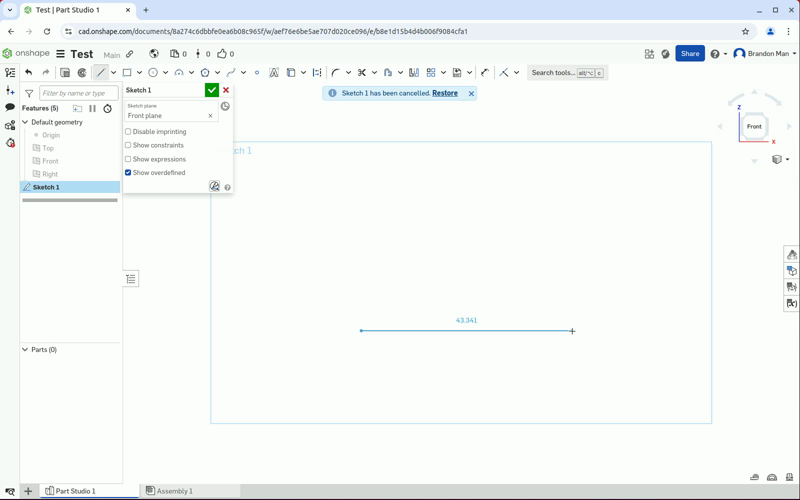
click(572, 330)
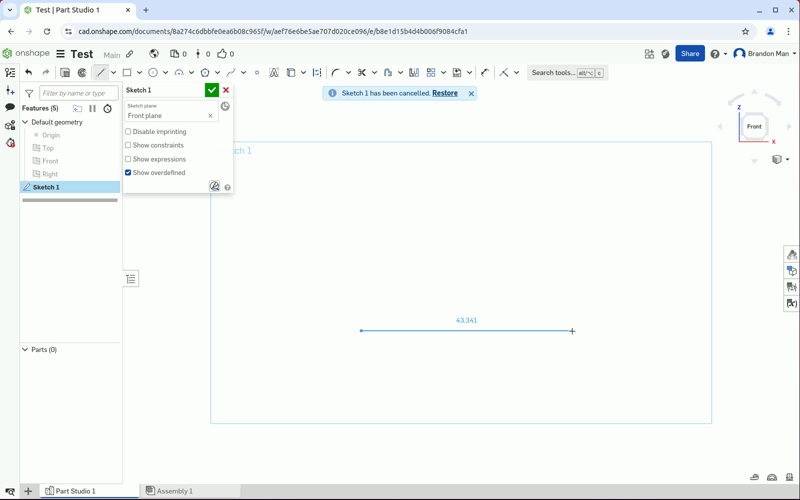
key_up(shift)
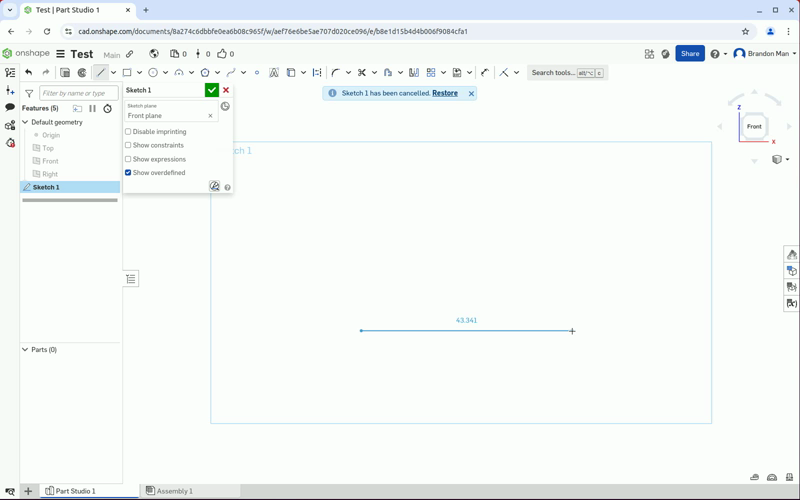
key_down(shift)
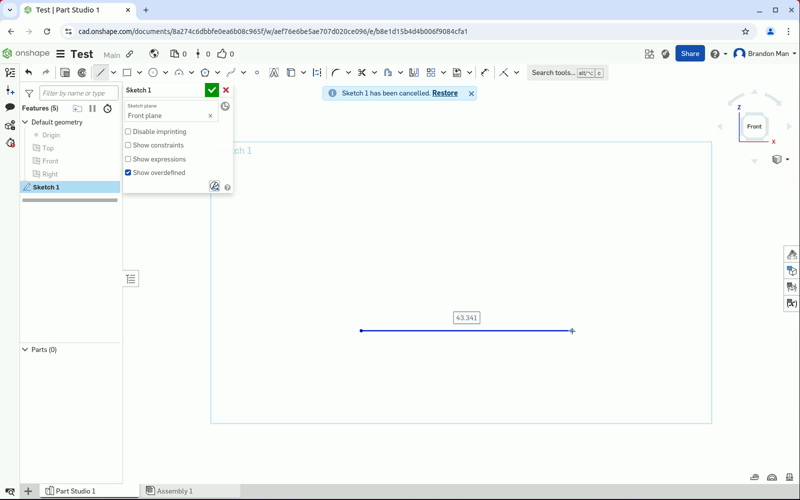
mouse_move(589, 330)
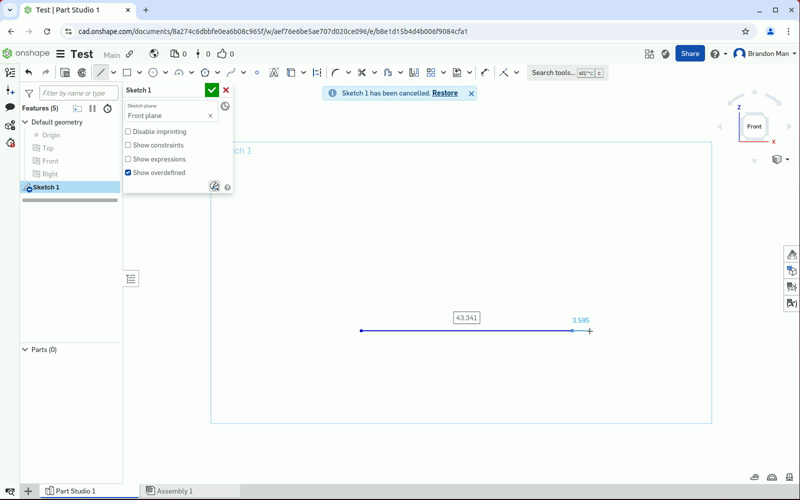
mouse_move(572, 273)
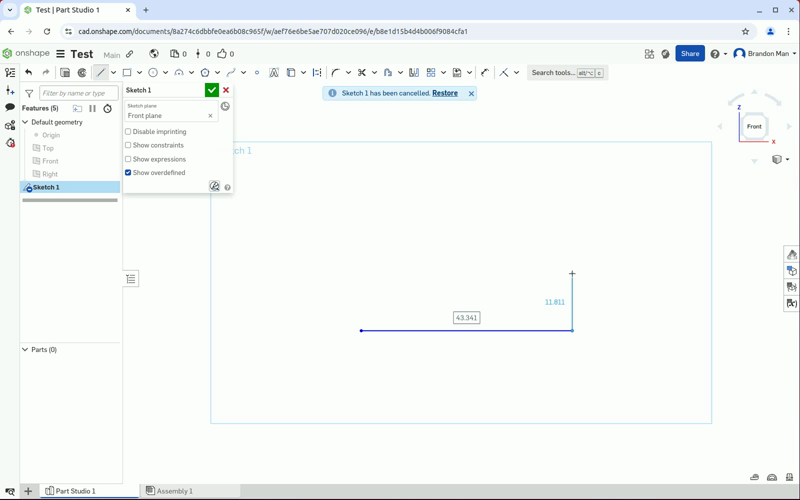
click(572, 273)
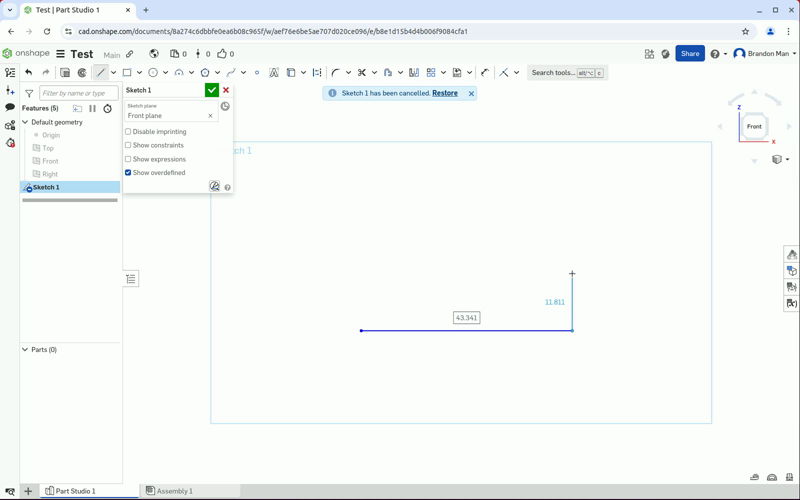
key_up(shift)
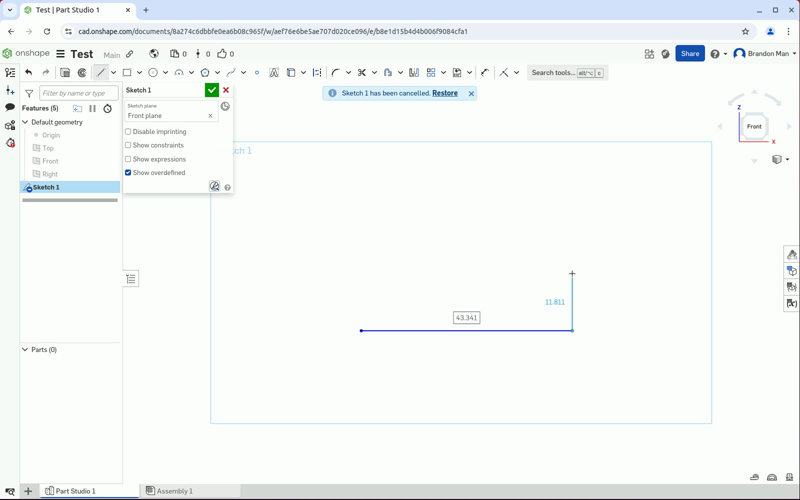
key_down(shift)
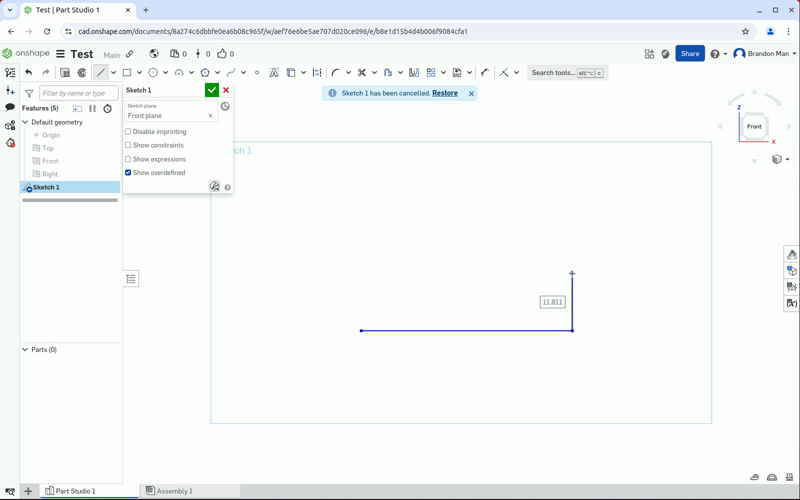
mouse_move(361, 273)
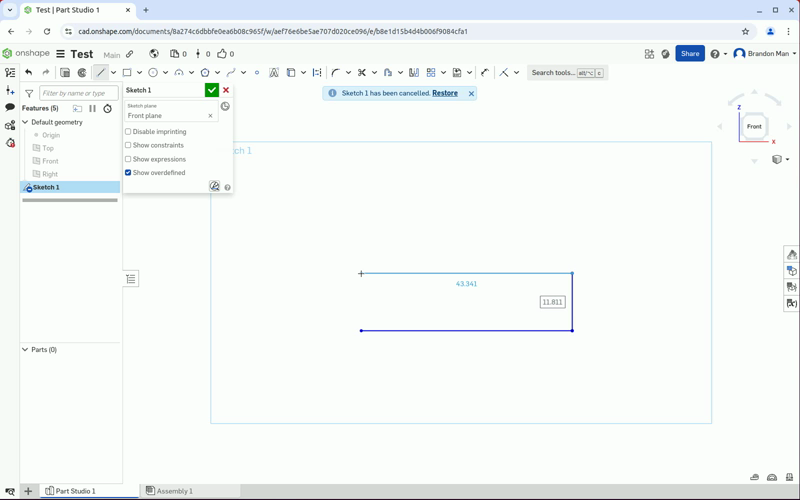
click(361, 273)
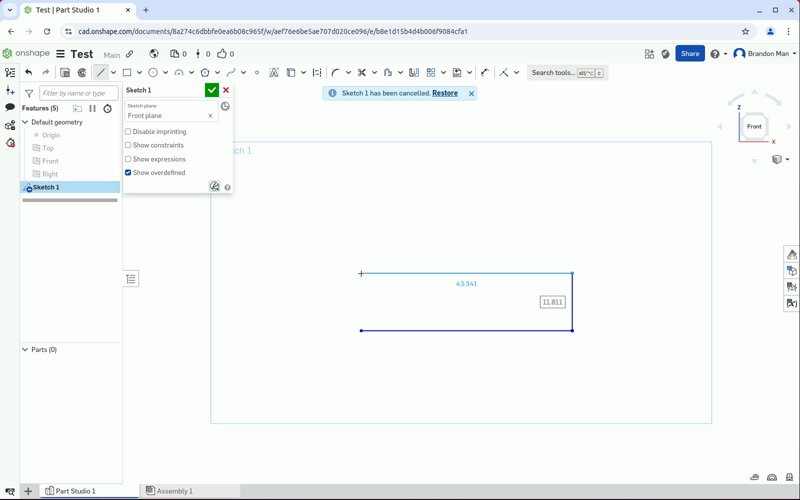
key_up(shift)
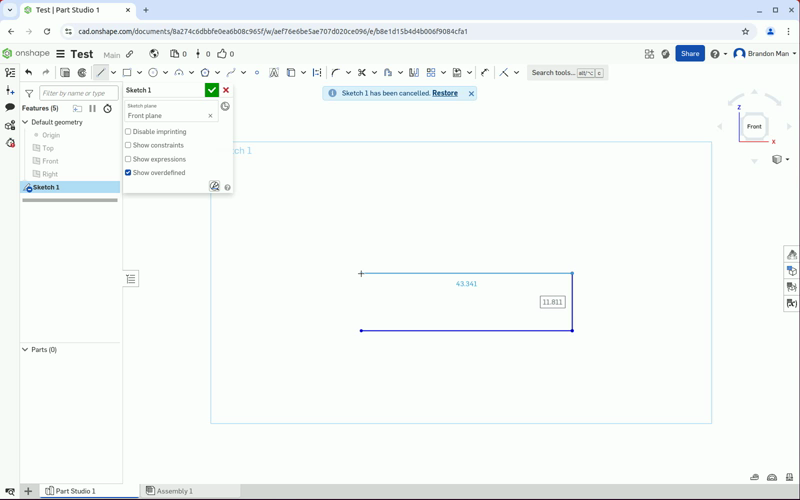
mouse_move(391, 273)
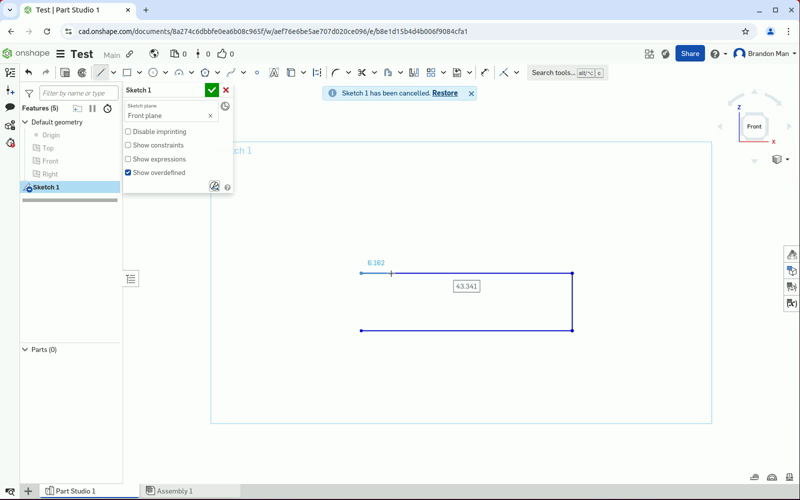
key_down(shift)
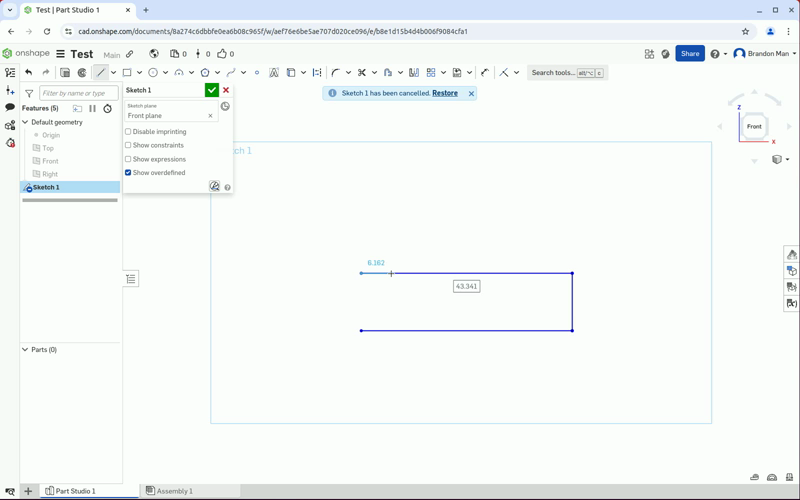
mouse_move(361, 330)
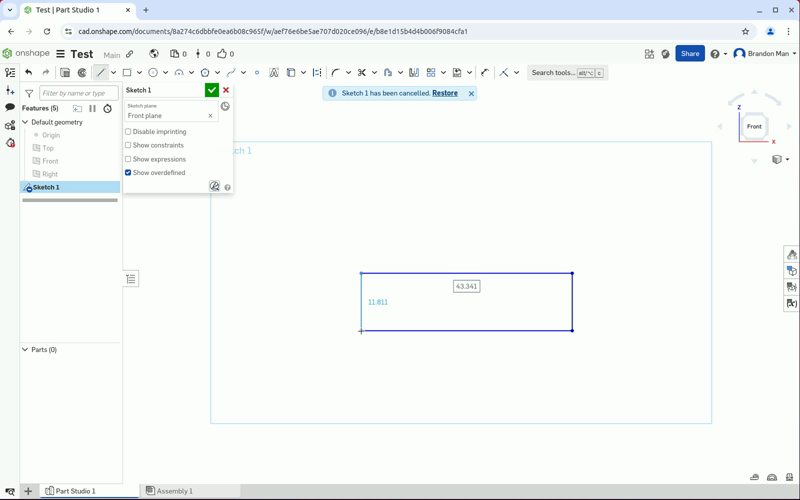
key_up(shift)
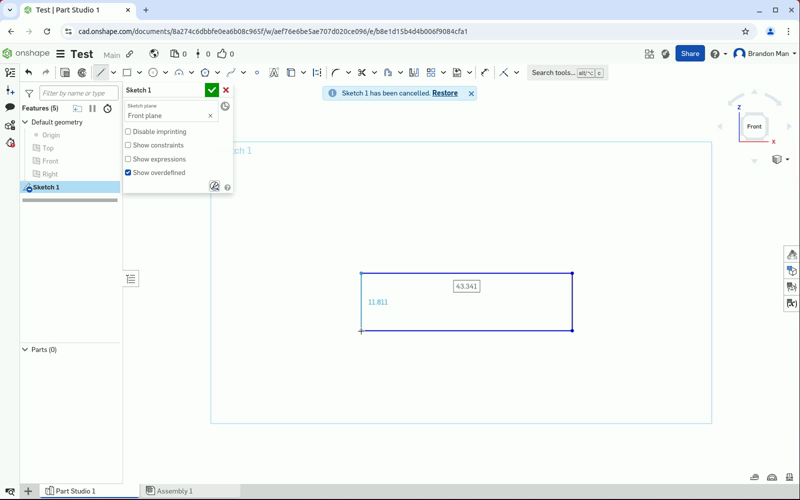
click(361, 330)
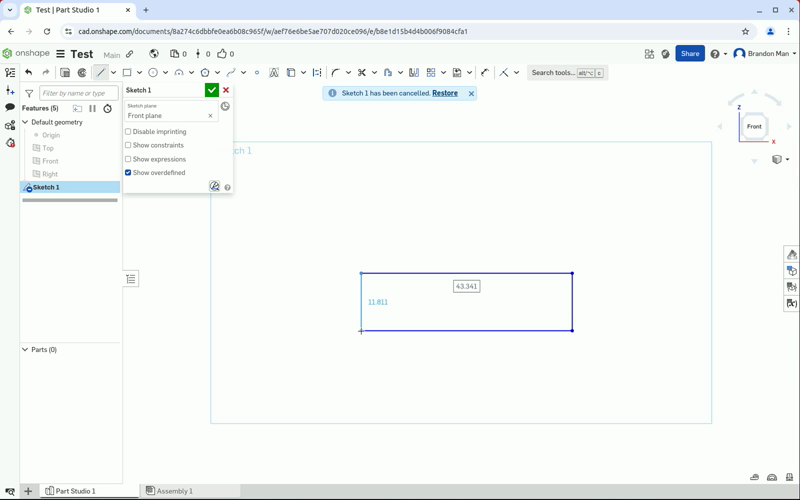
key(esc)
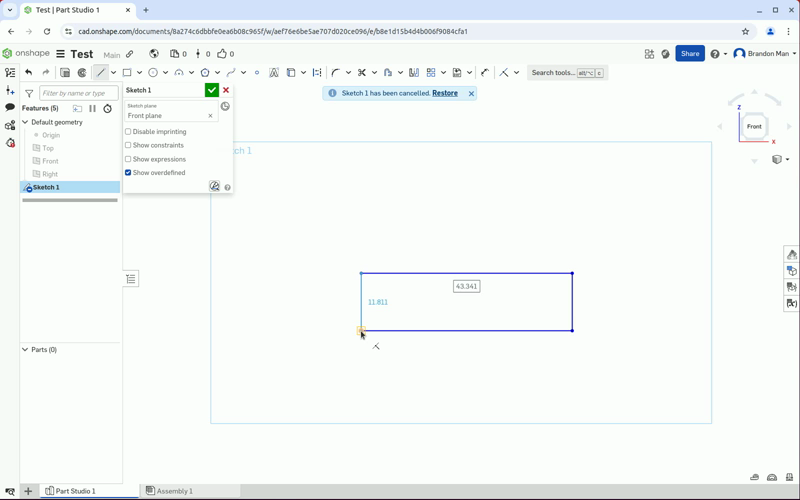
mouse_move(493, 289)
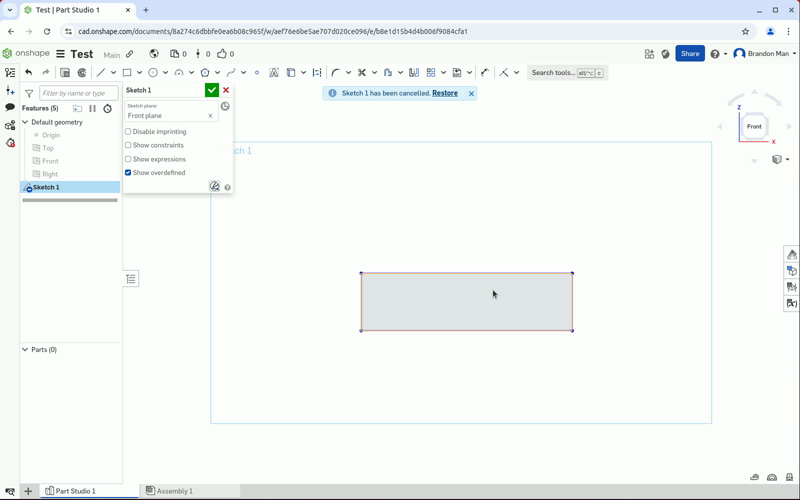
click(493, 289)
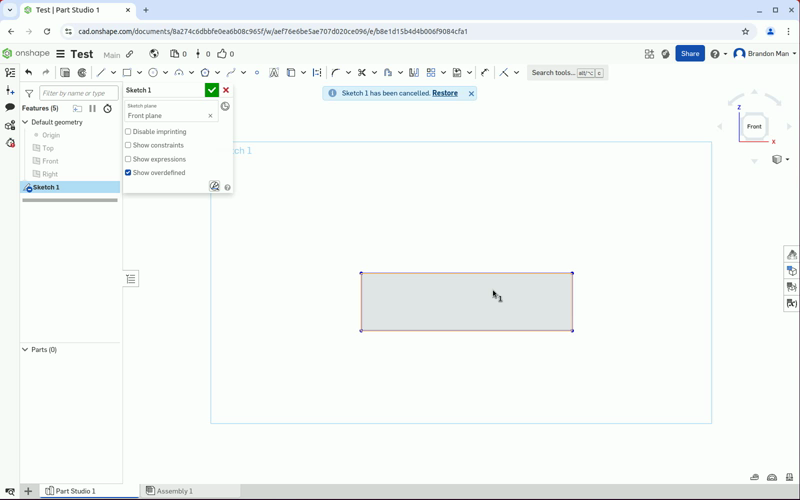
mouse_move(73, 352)
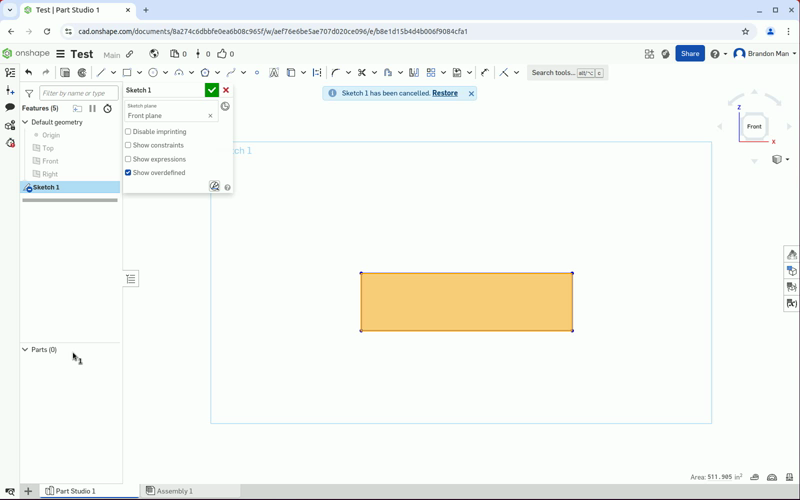
key(shift+y)
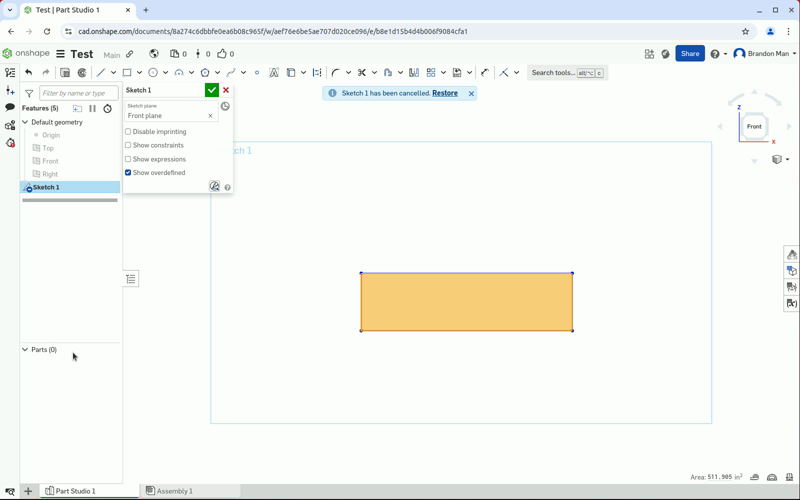
key(shift+e)
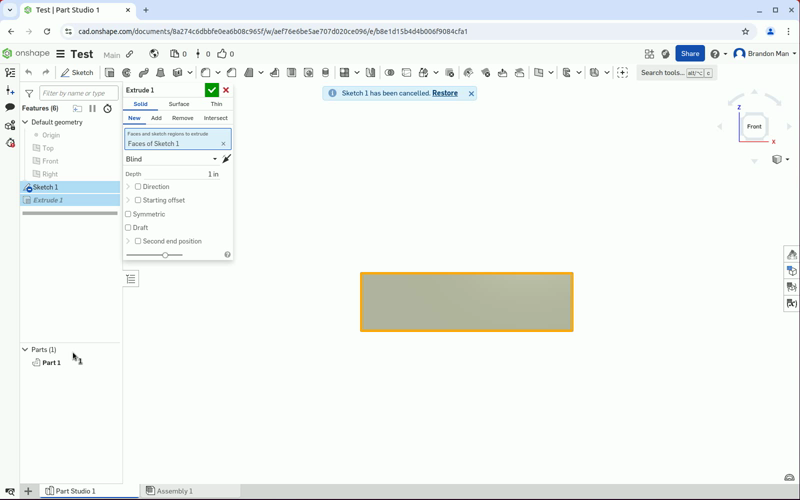
mouse_move(143, 106)
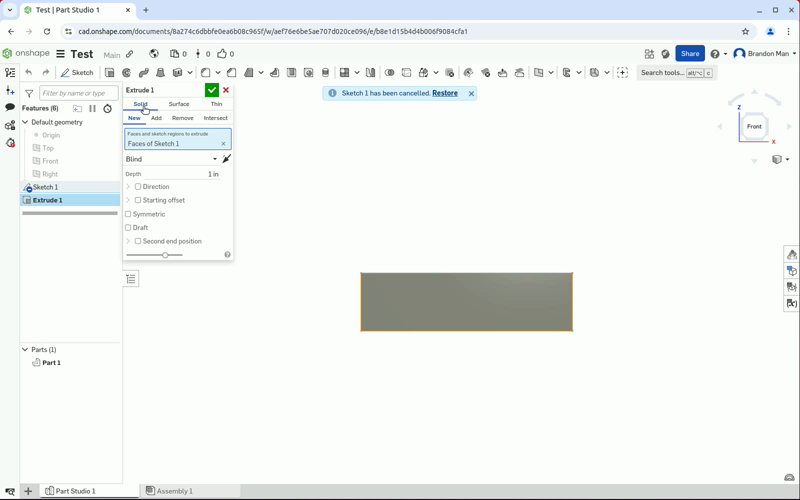
click(143, 106)
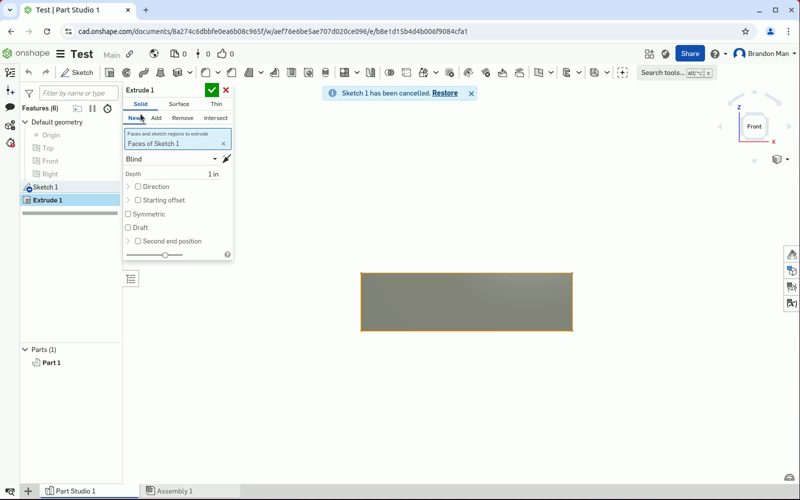
mouse_move(137, 120)
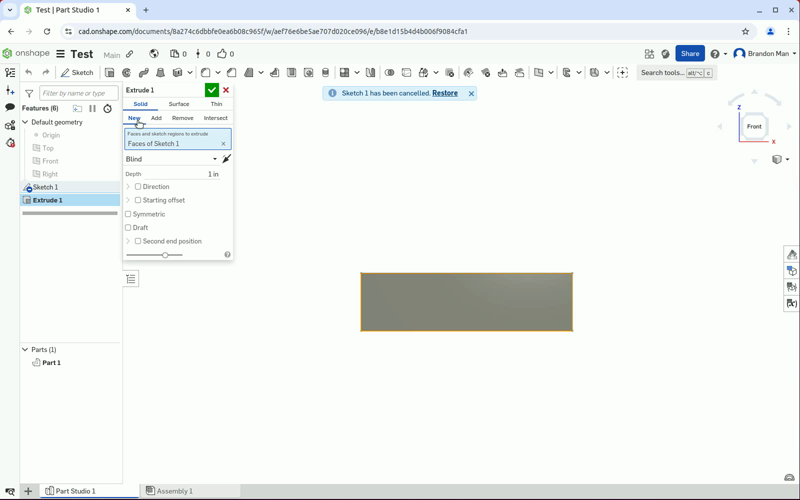
click(137, 120)
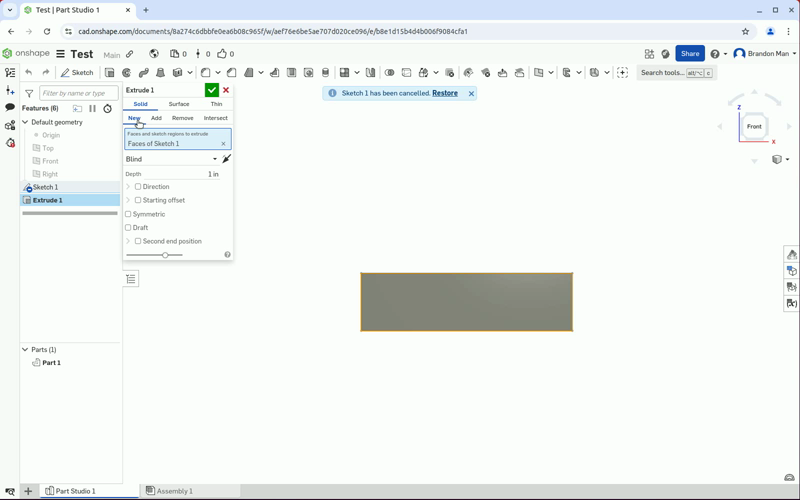
key(tab, 4)
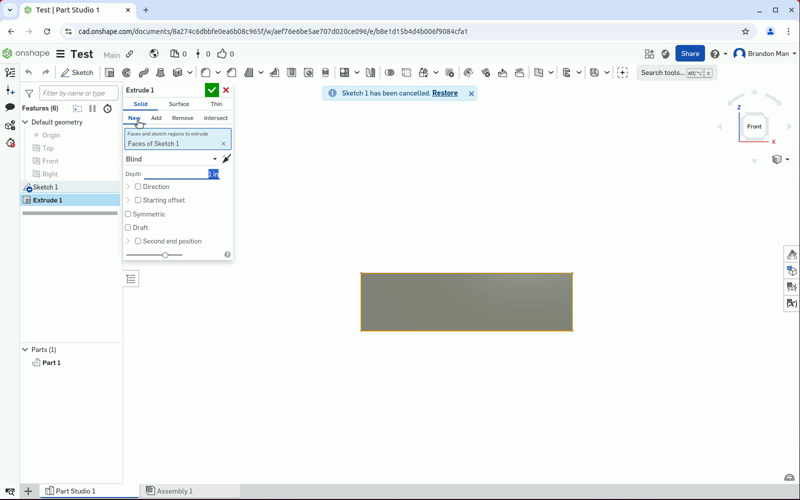
text(21.423)
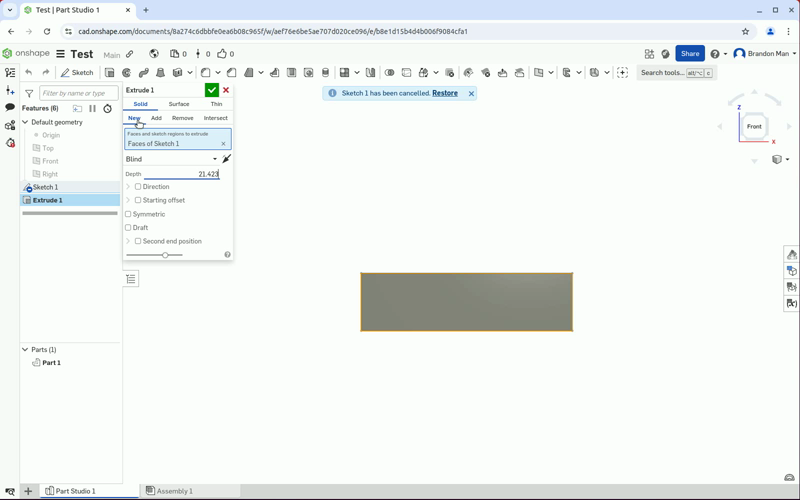
key(enter)
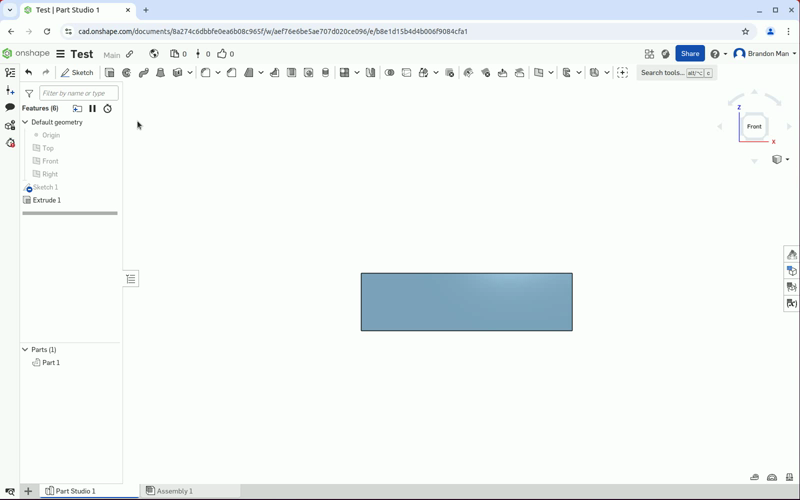
key(shift+h)
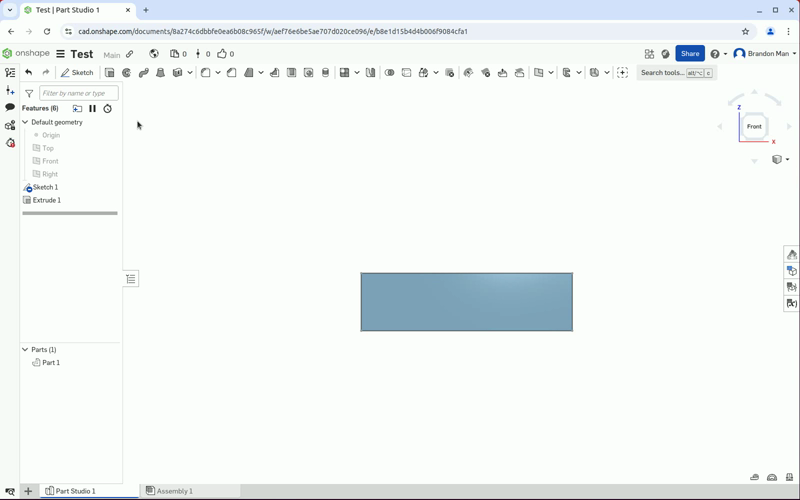
key(shift+h)
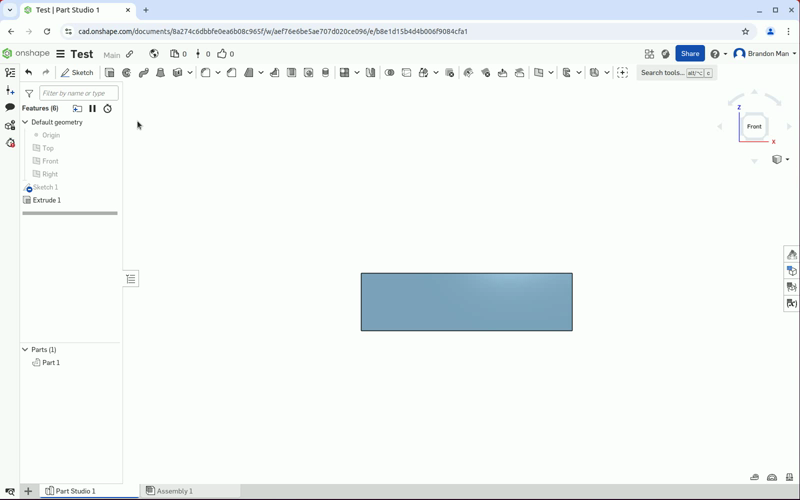
mouse_move(73, 189)
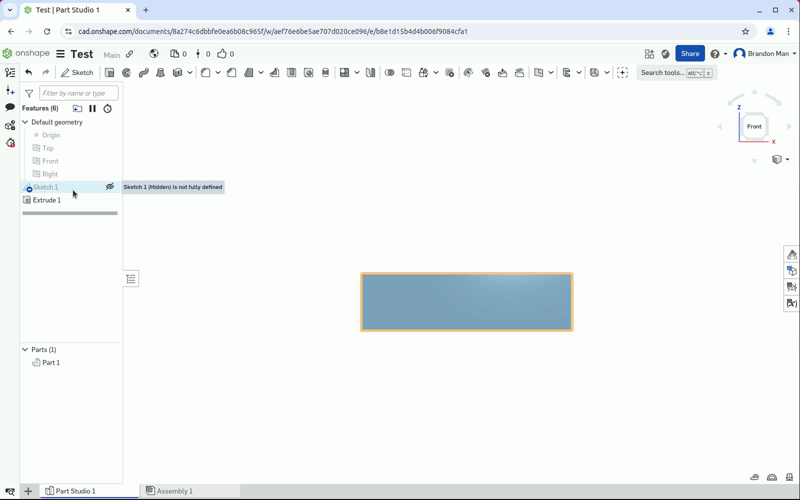
click(73, 189)
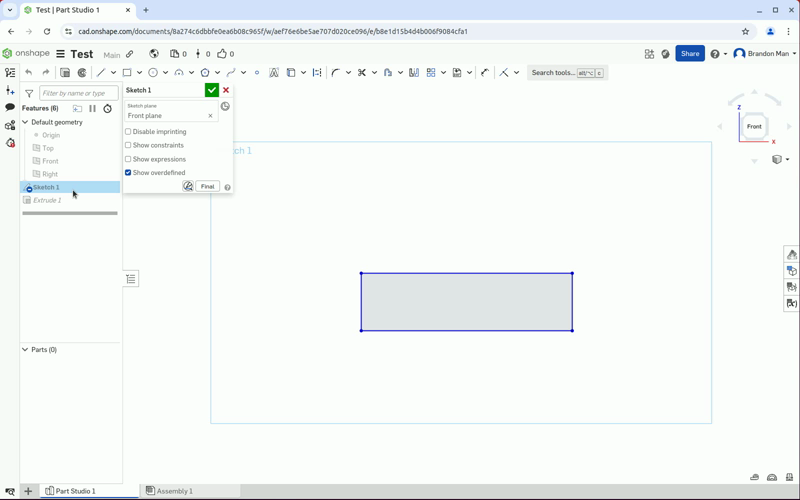
mouse_move(229, 92)
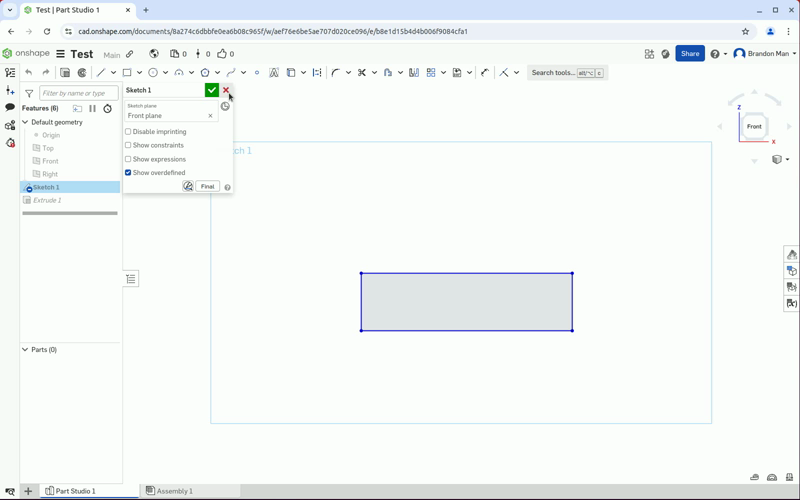
click(229, 92)
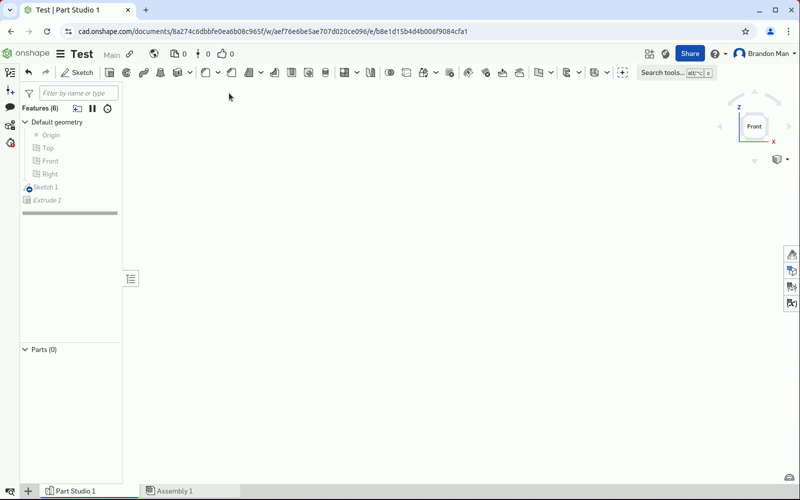
mouse_move(73, 352)
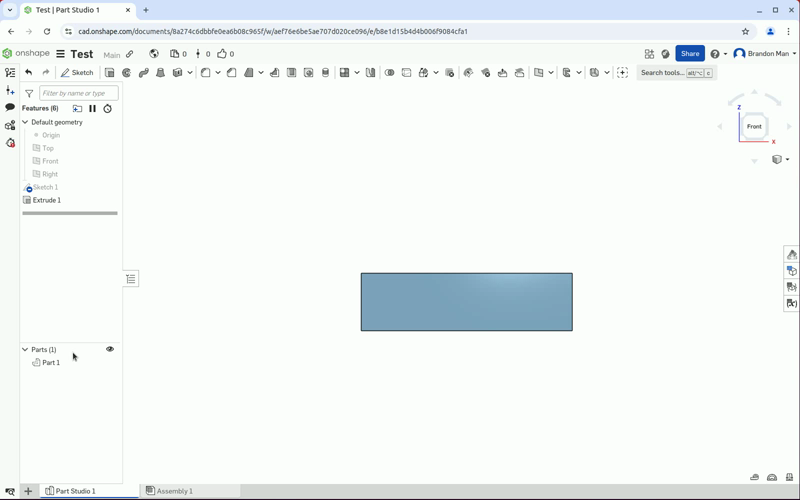
key(y)
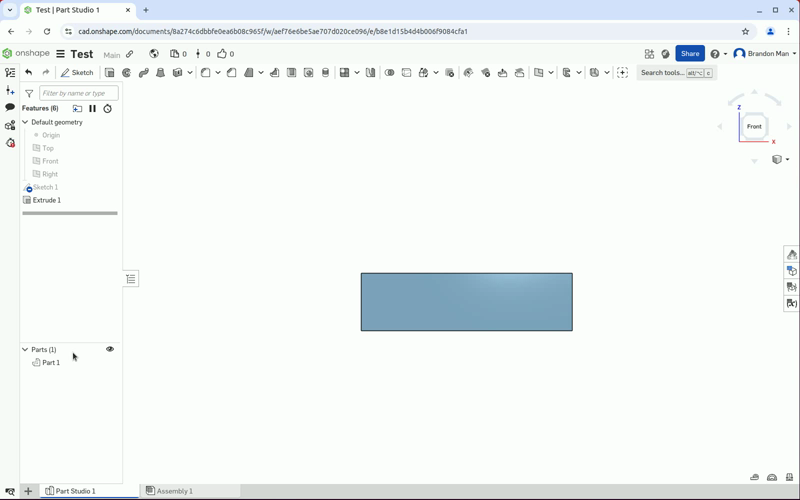
key(shift+p)
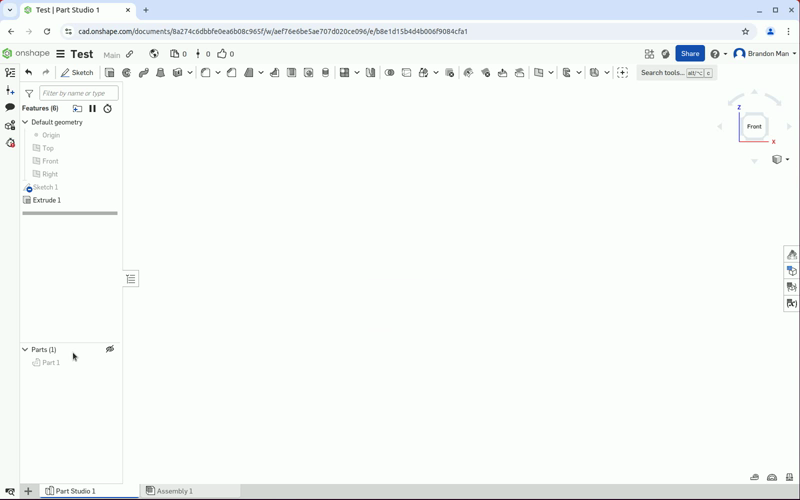
key(space)
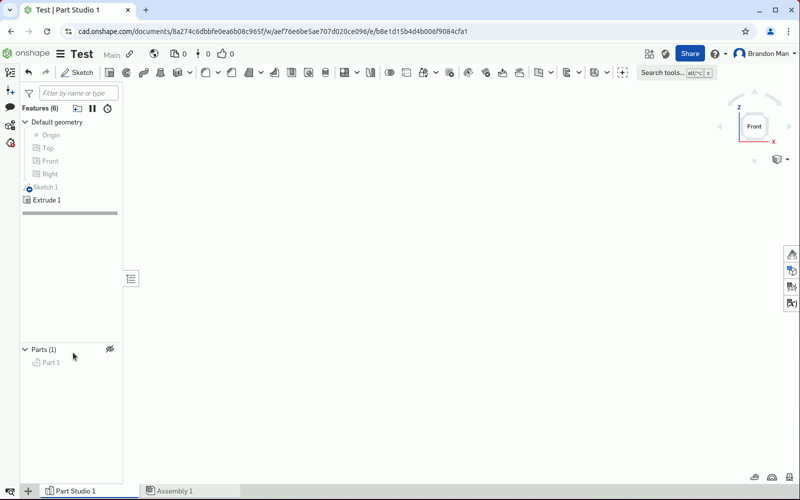
key_down(shift)
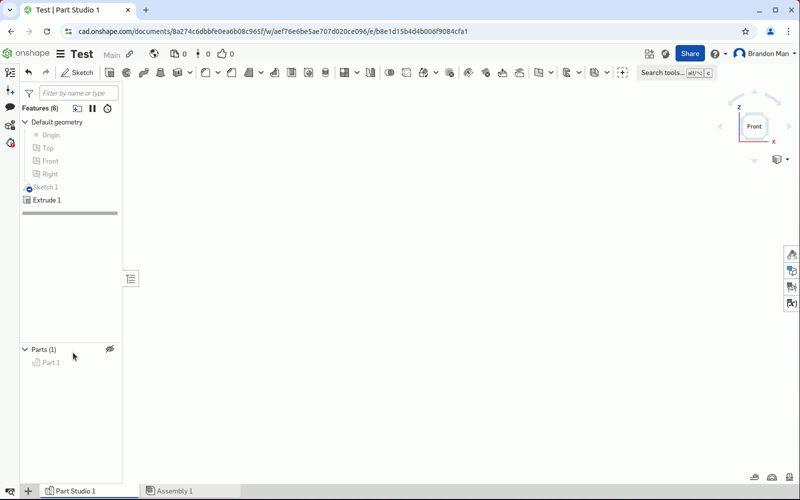
key(down)
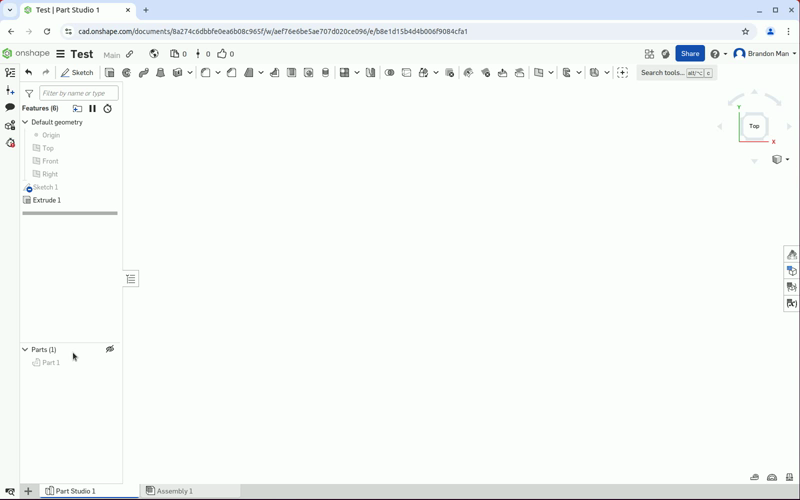
key_up(shift)
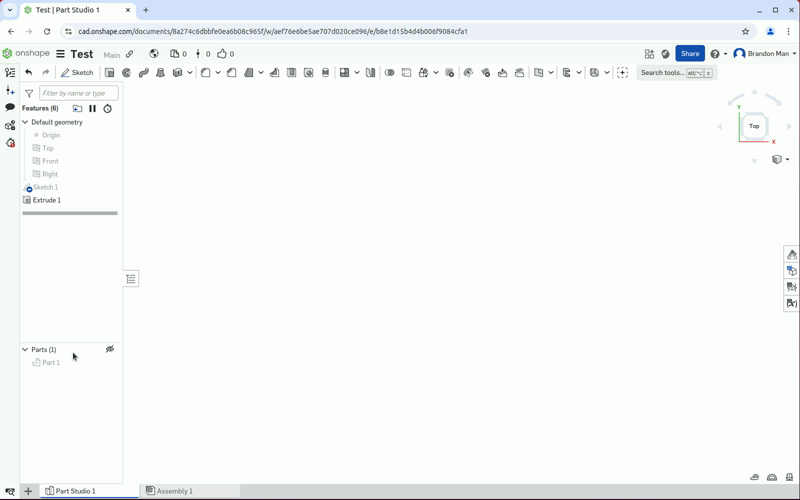
mouse_move(73, 352)
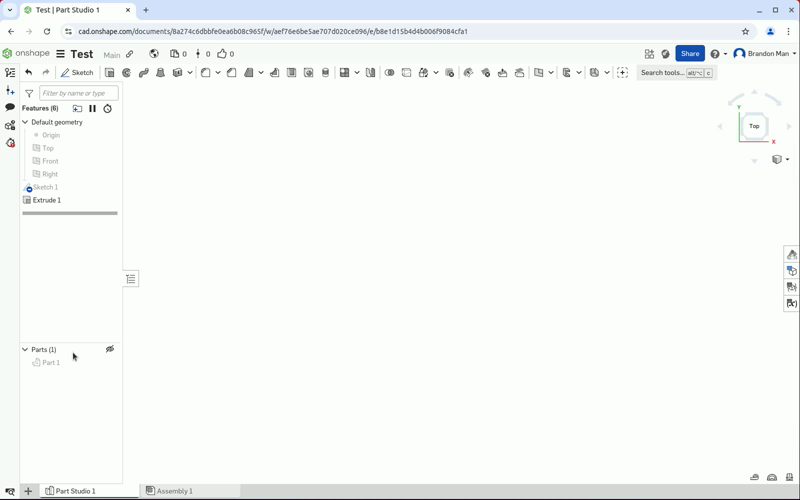
key(shift+y)
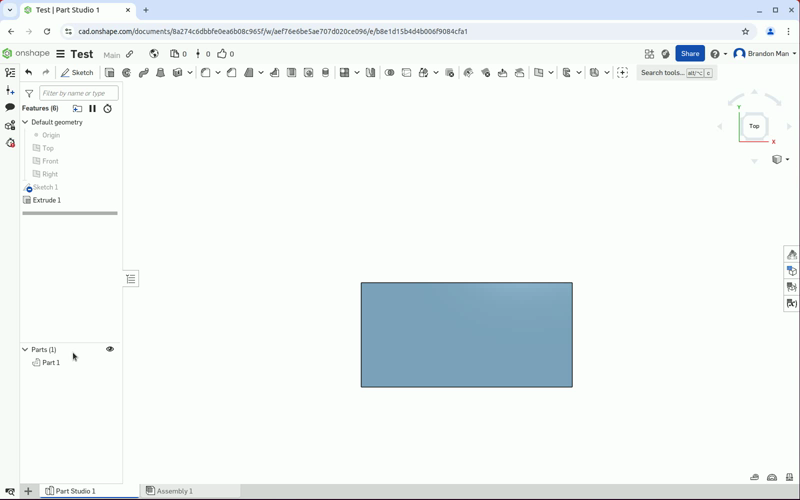
mouse_move(541, 75)
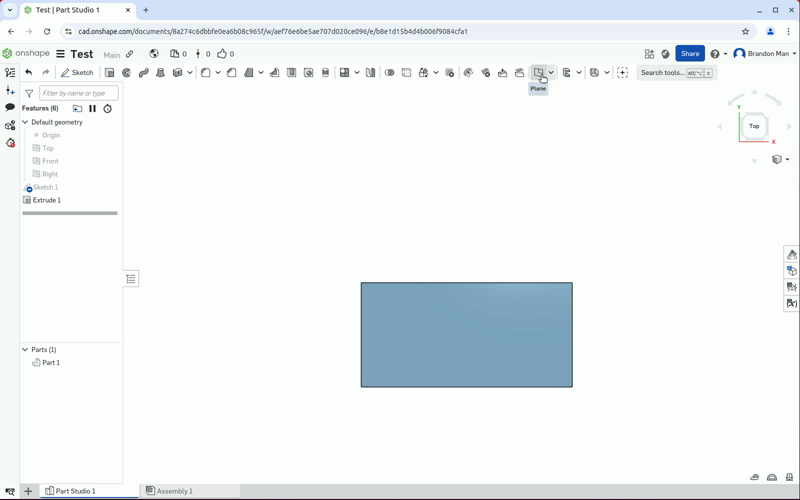
click(541, 75)
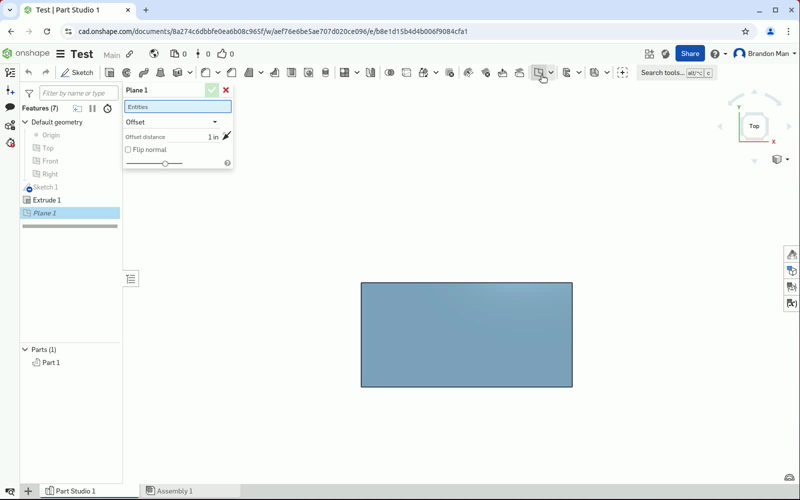
mouse_move(73, 150)
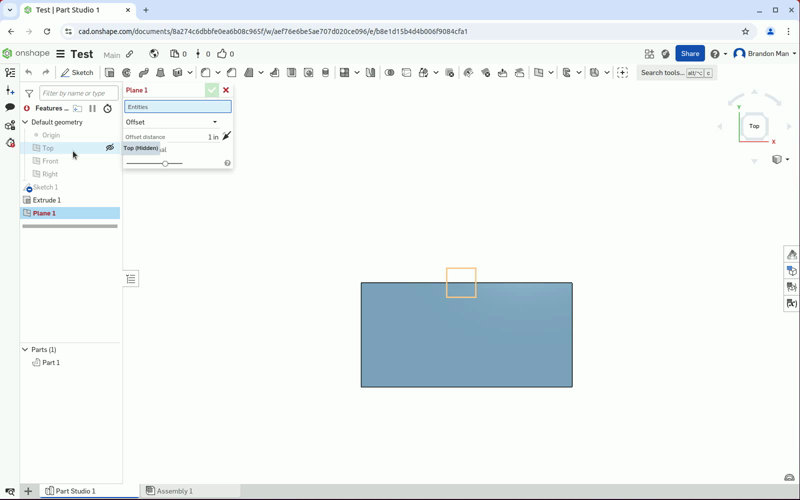
click(73, 150)
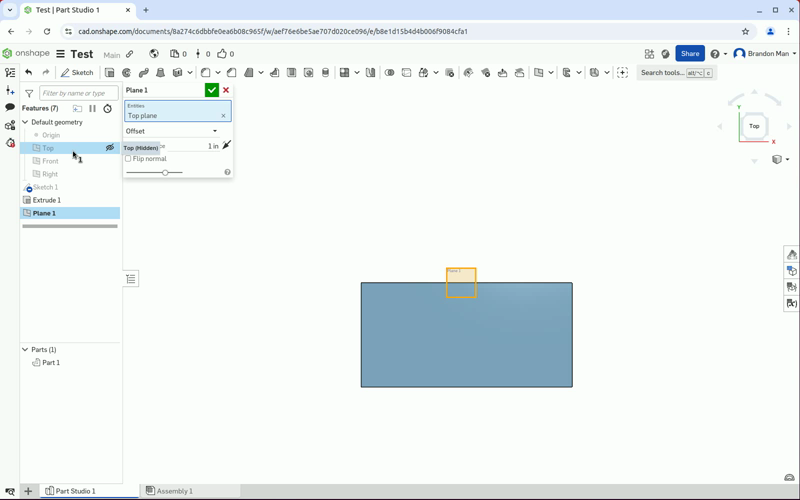
key(tab, 2)
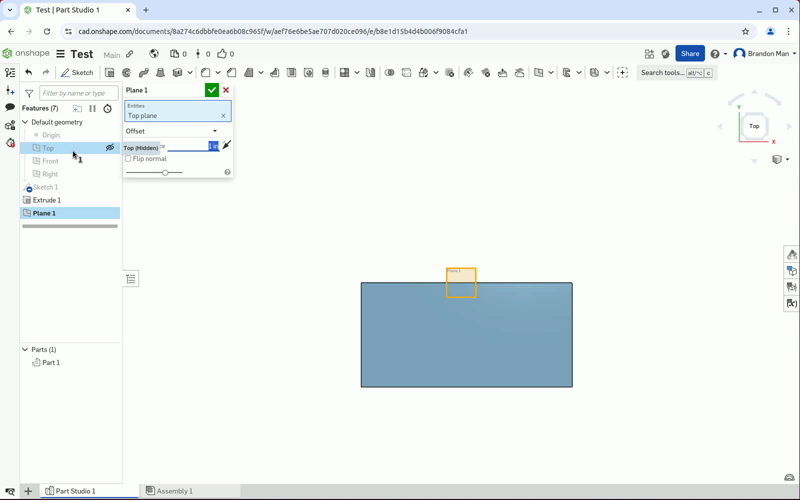
text(2.157)
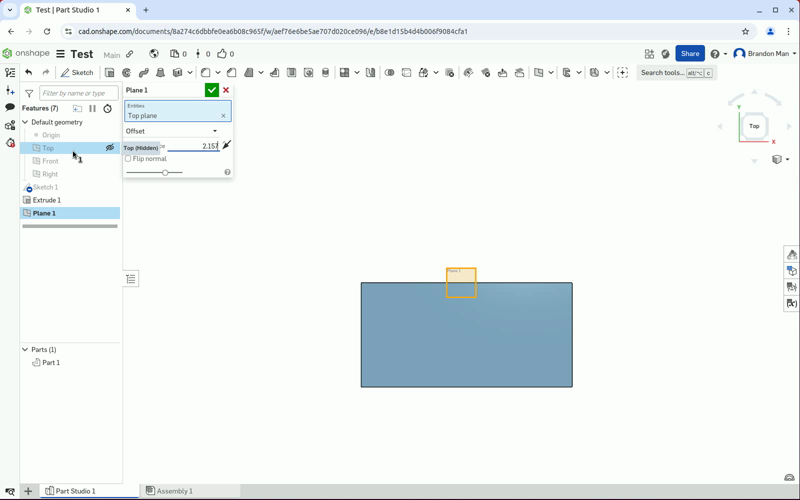
key(enter, 2)
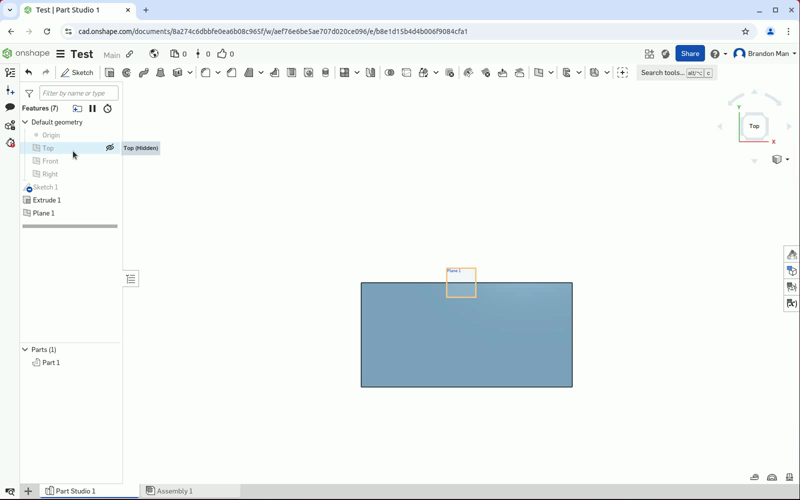
key(shift+s)
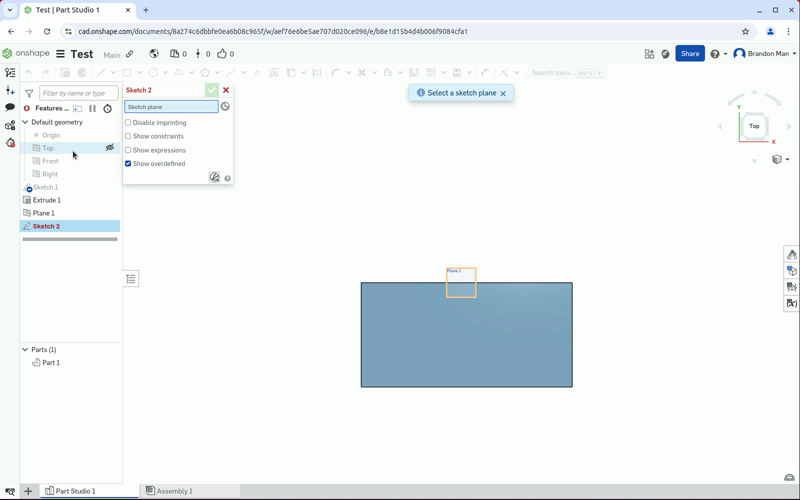
mouse_move(73, 215)
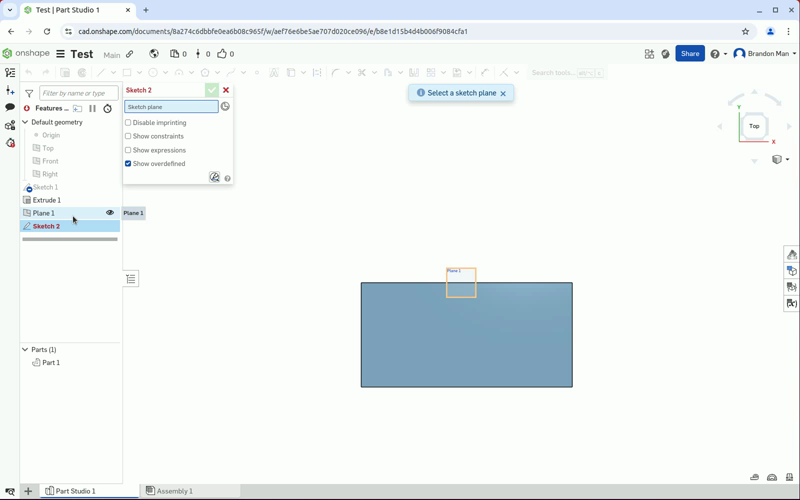
click(73, 215)
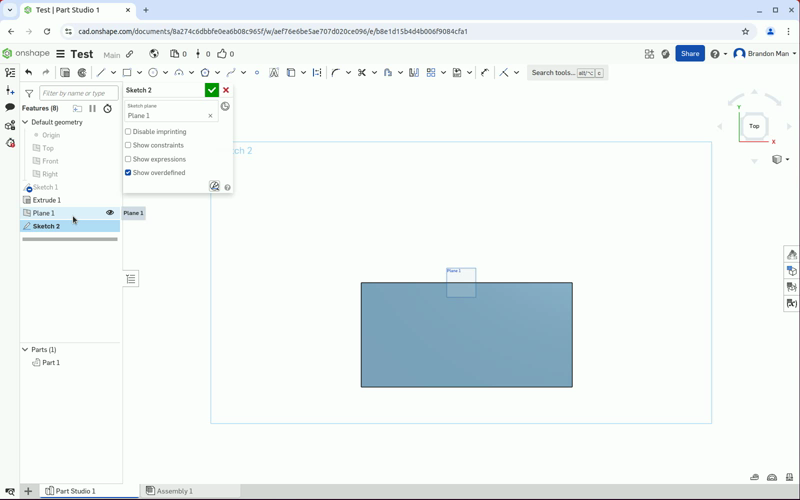
mouse_move(73, 352)
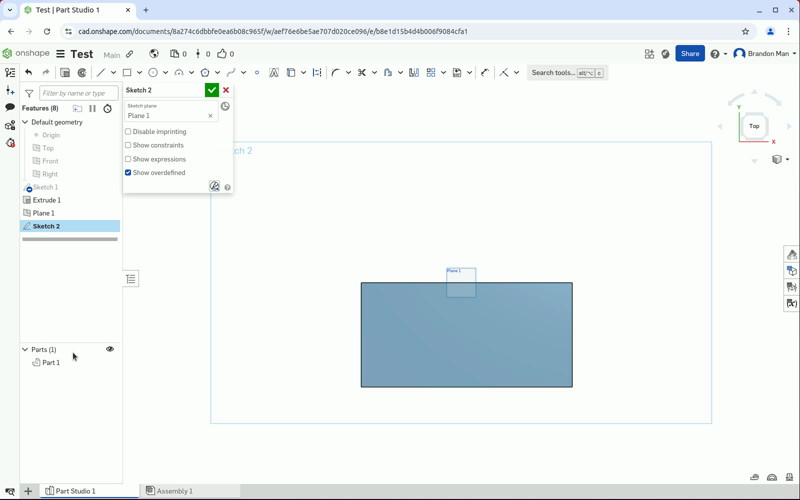
key(y)
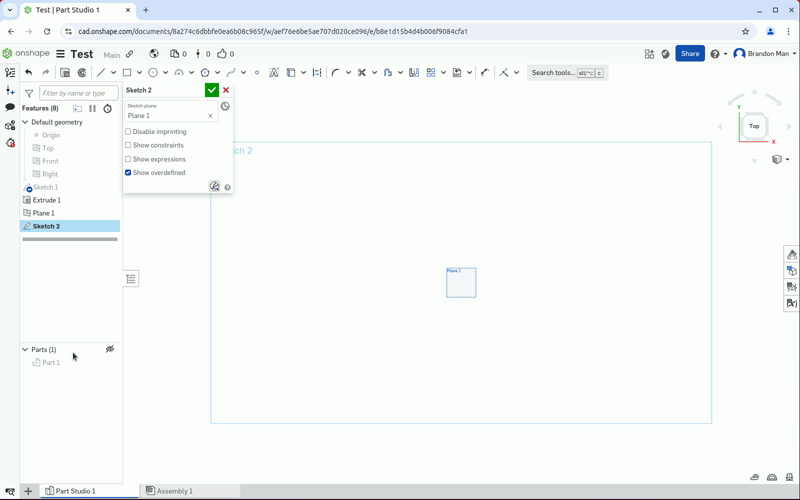
key(l)
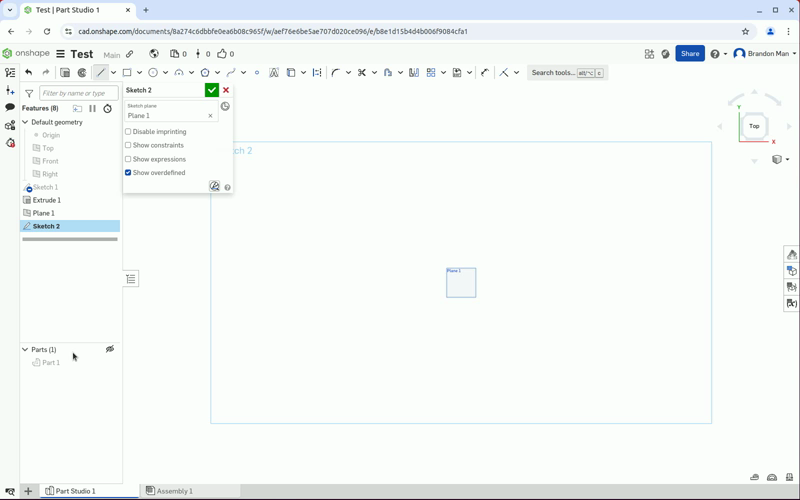
key_down(shift)
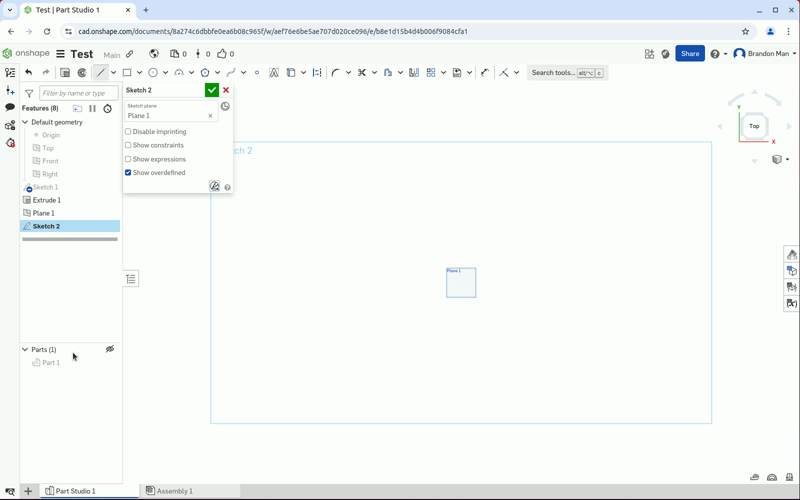
mouse_move(365, 380)
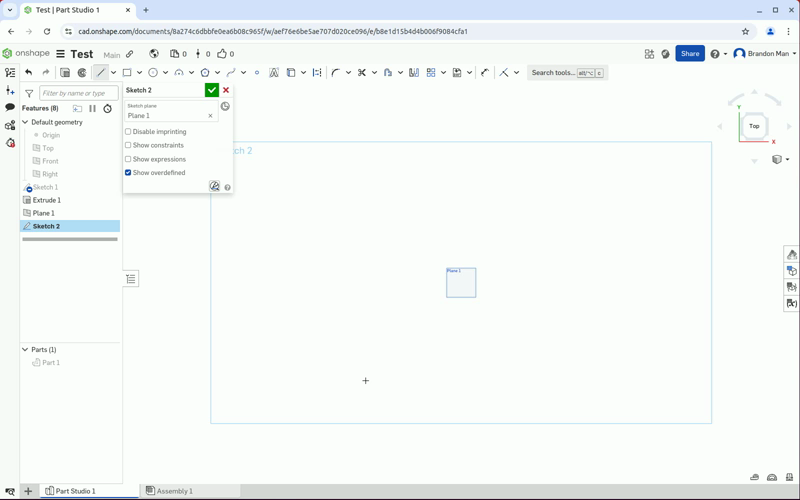
click(365, 380)
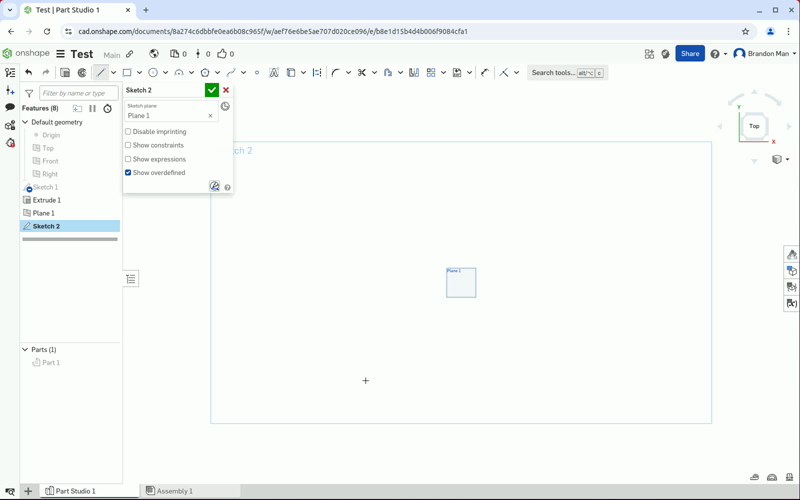
key_up(shift)
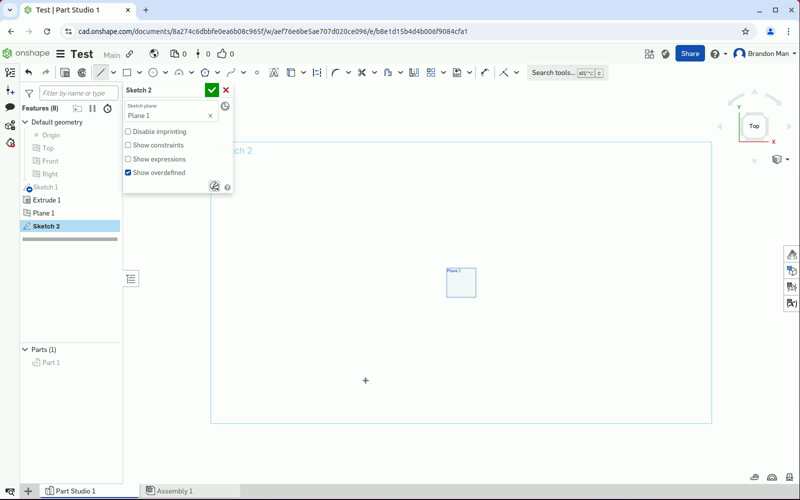
key_down(shift)
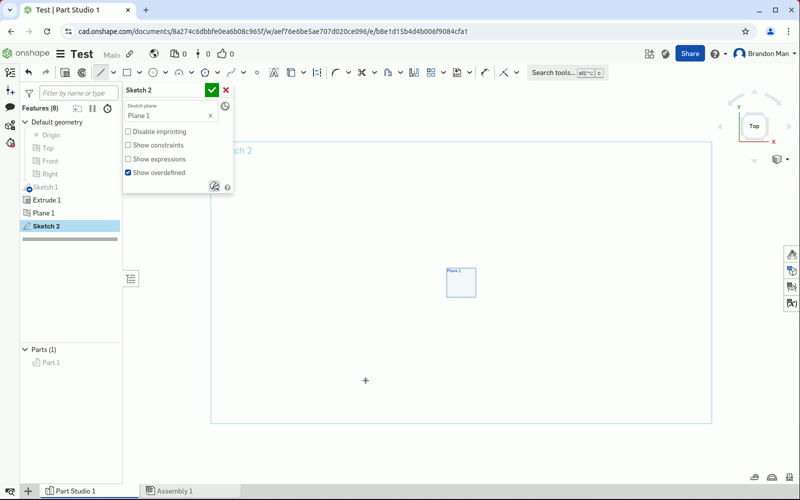
mouse_move(566, 380)
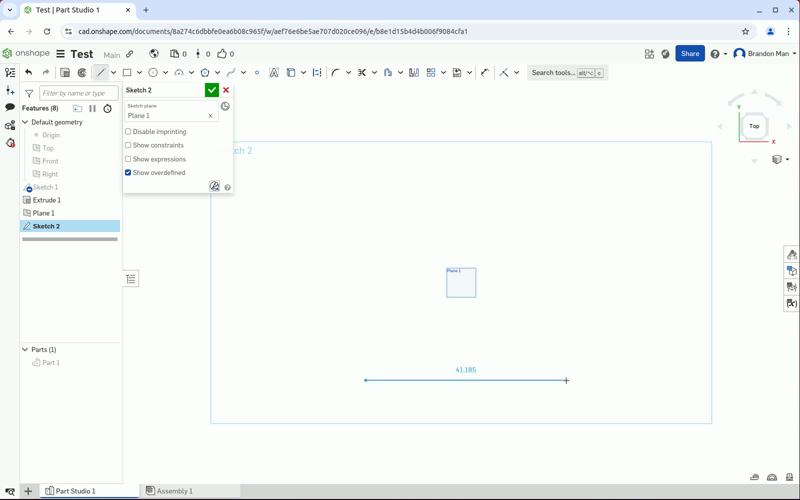
click(566, 380)
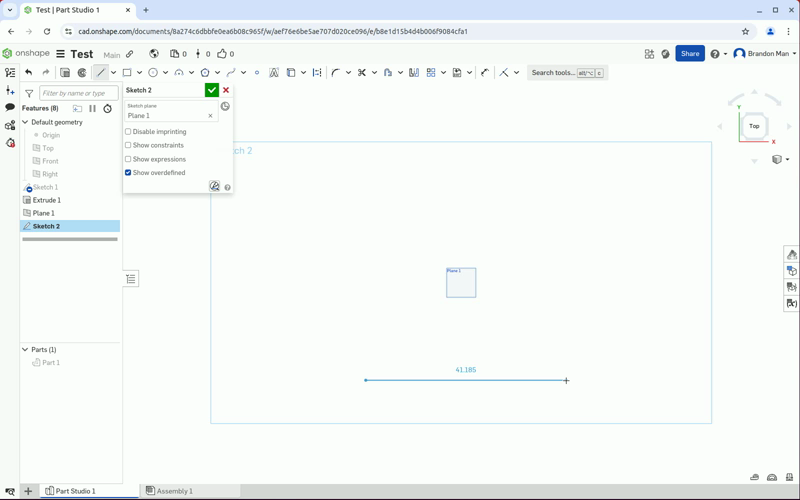
key_up(shift)
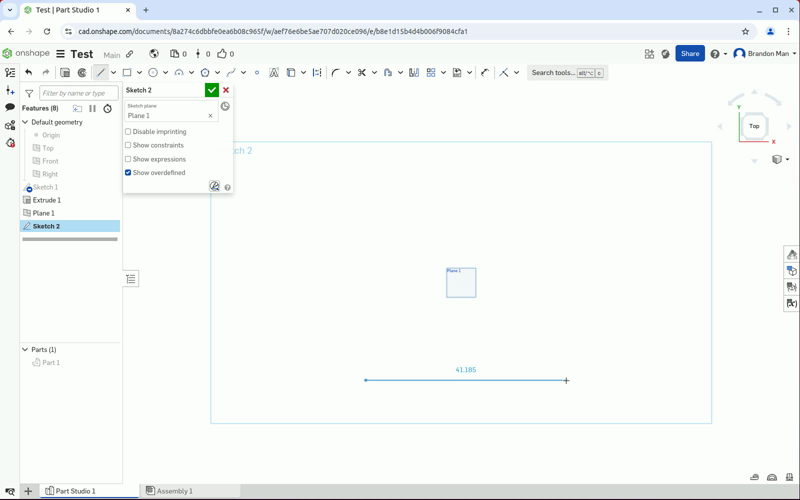
key_down(shift)
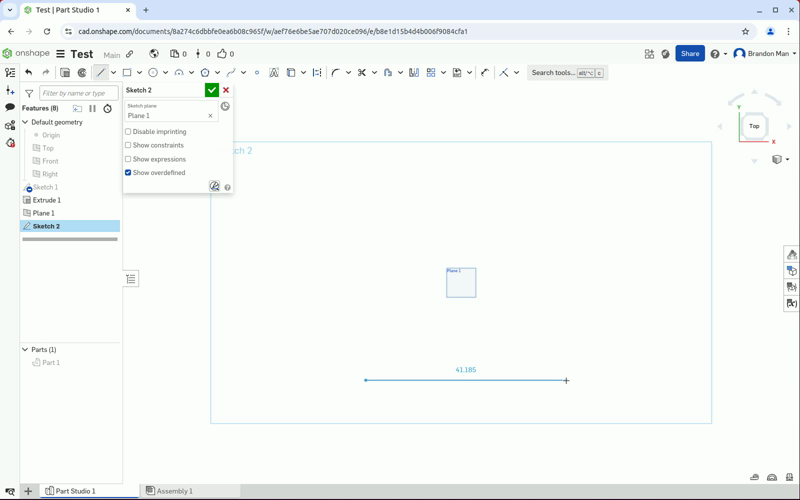
mouse_move(566, 289)
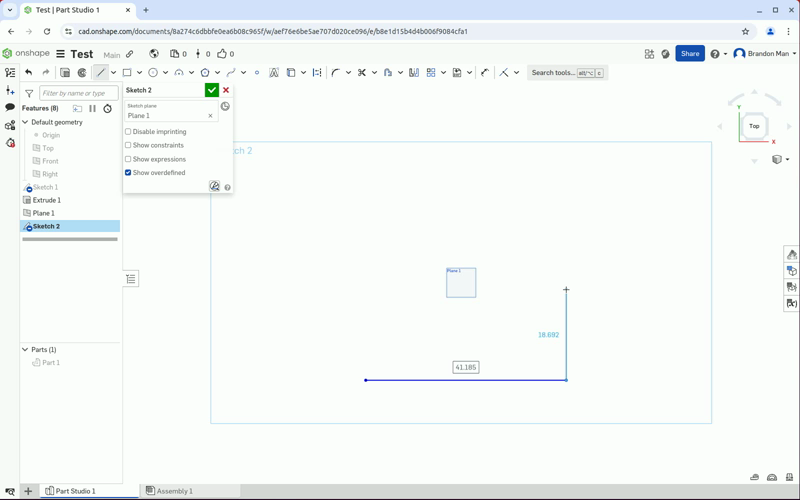
click(566, 289)
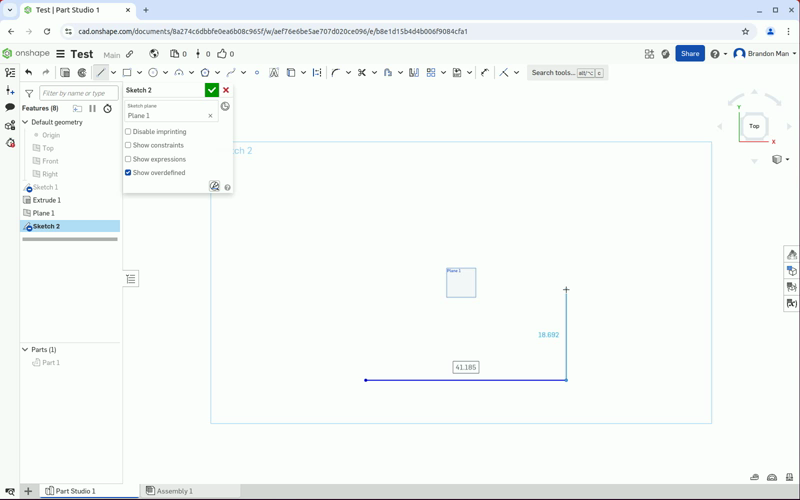
key_up(shift)
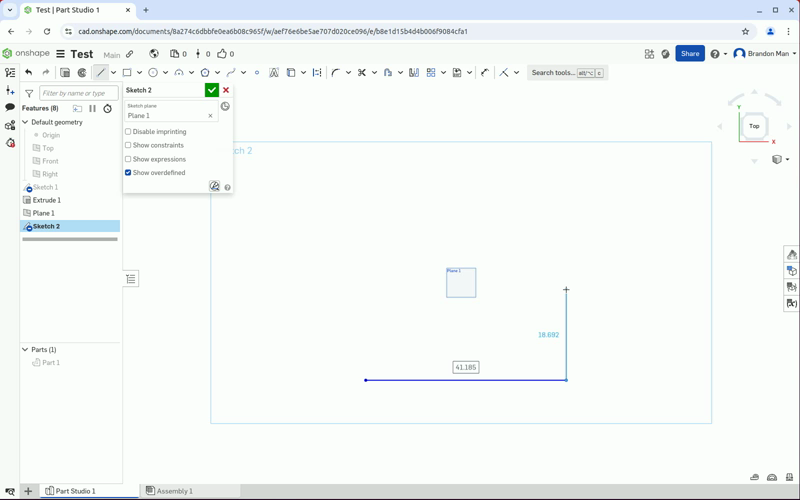
key_down(shift)
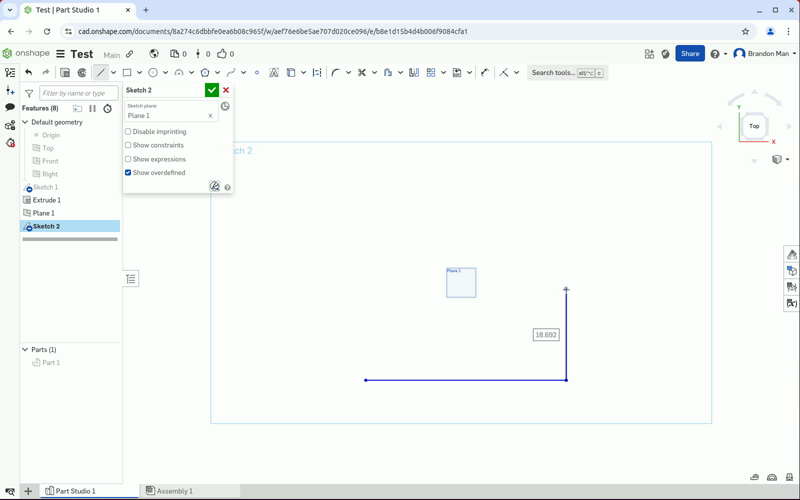
mouse_move(365, 289)
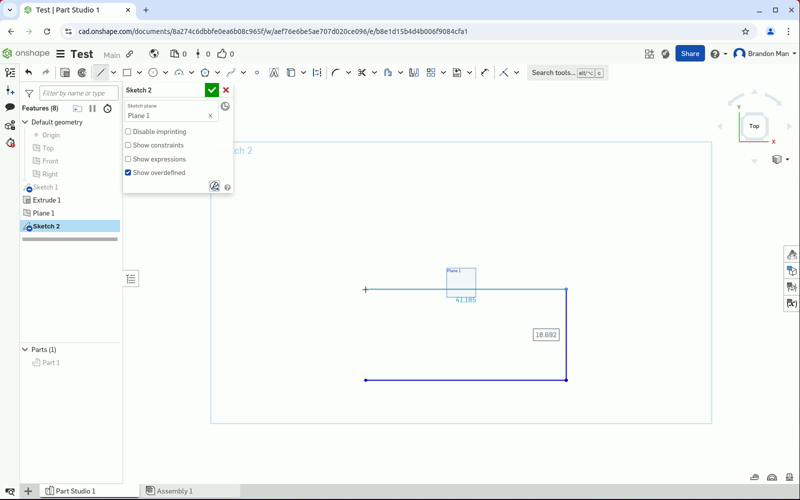
click(365, 289)
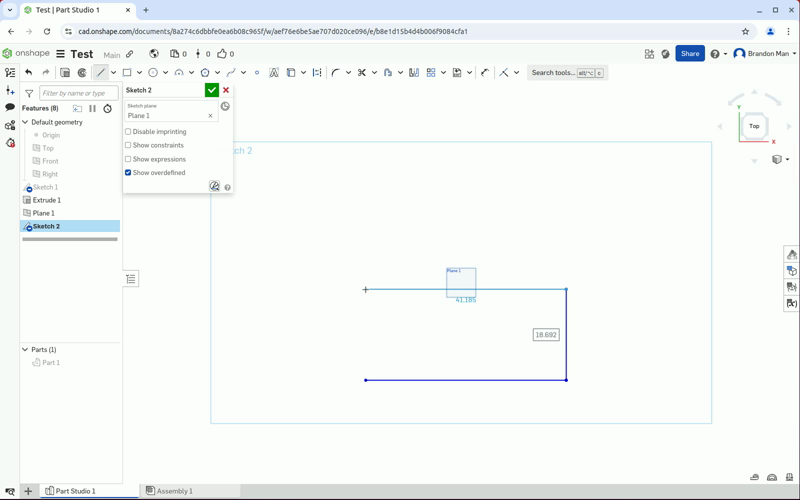
key_up(shift)
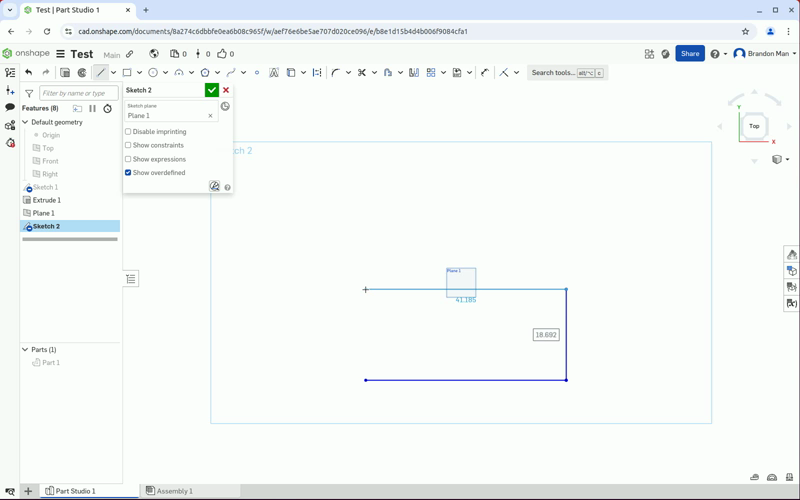
key_down(shift)
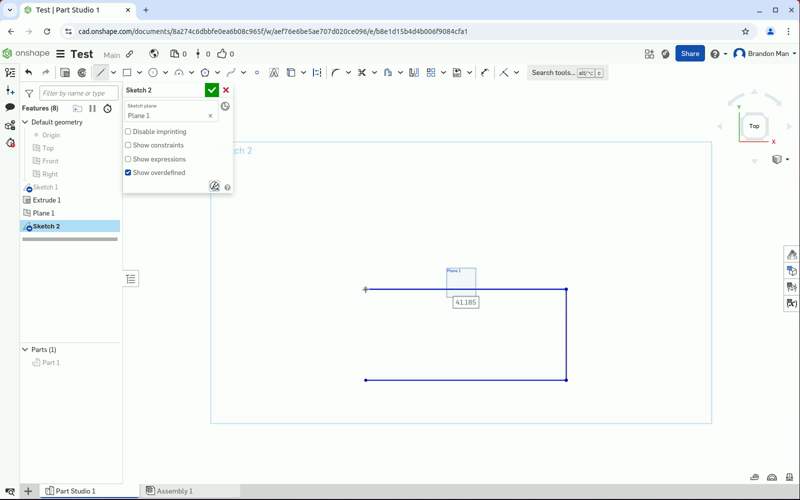
mouse_move(365, 380)
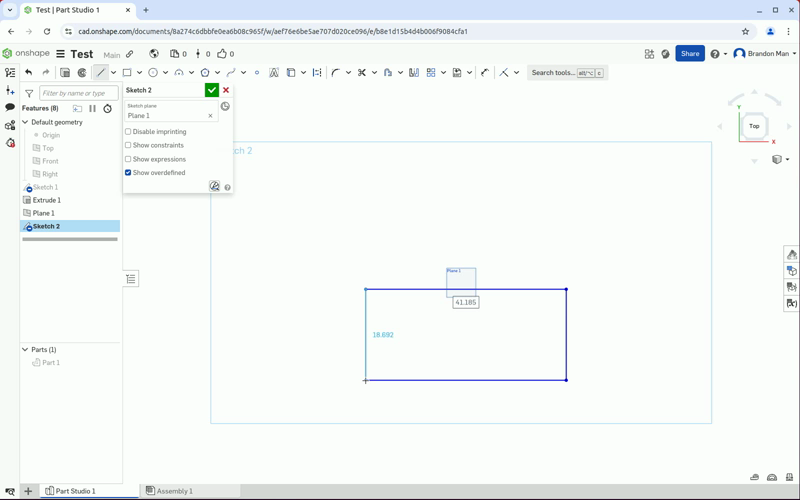
key_up(shift)
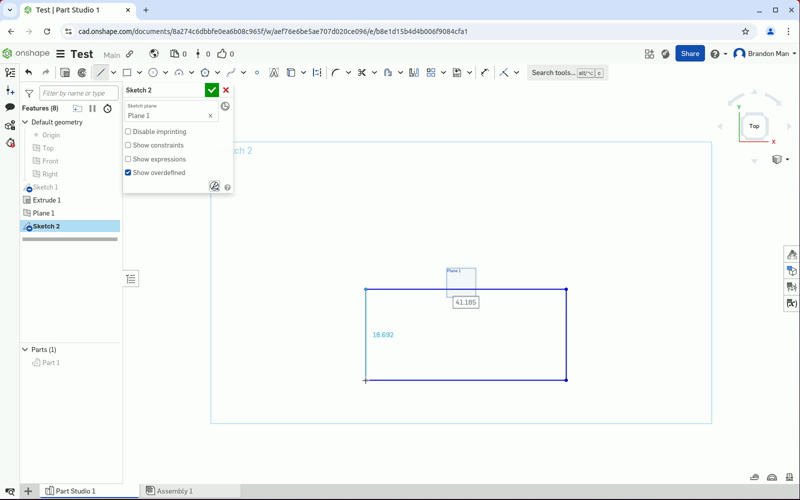
click(365, 380)
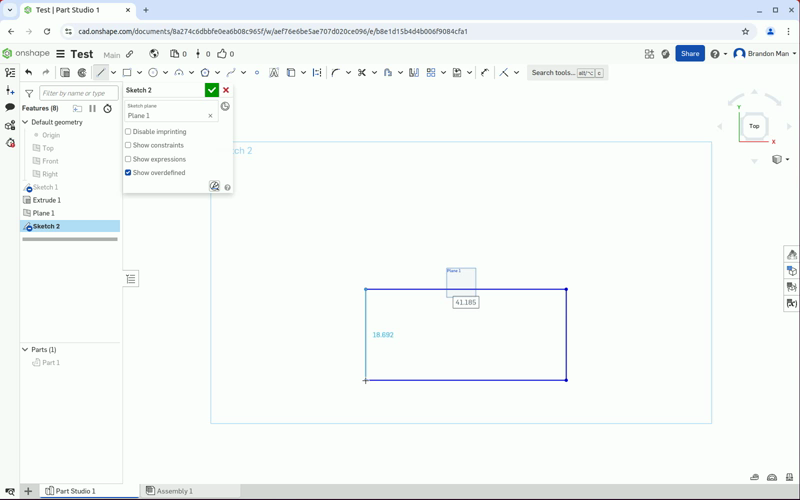
key(esc)
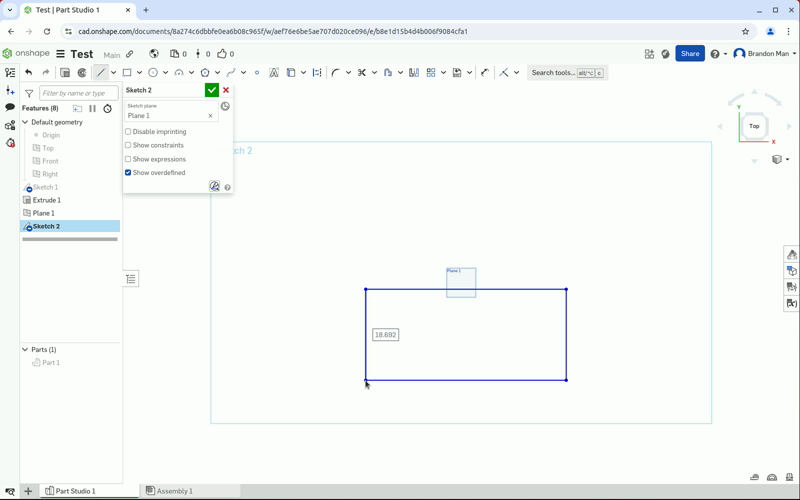
mouse_move(448, 344)
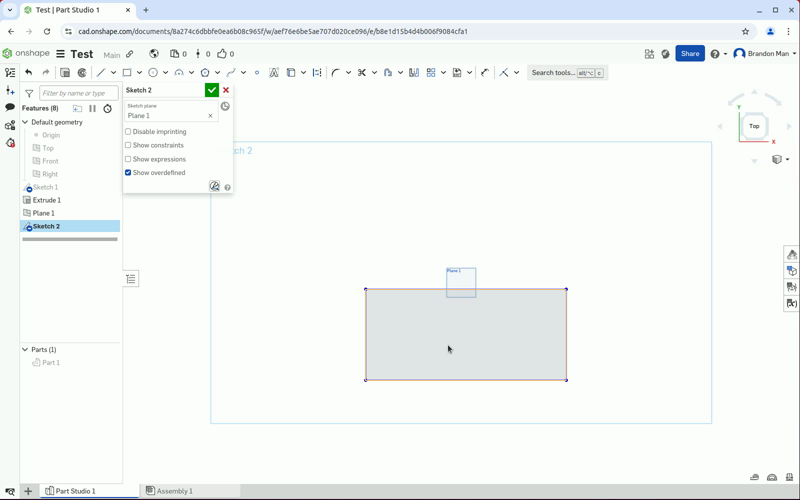
click(448, 344)
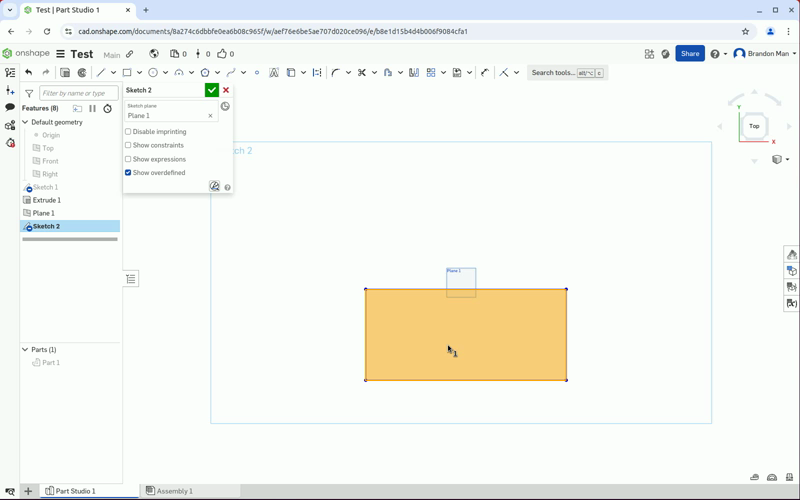
mouse_move(73, 352)
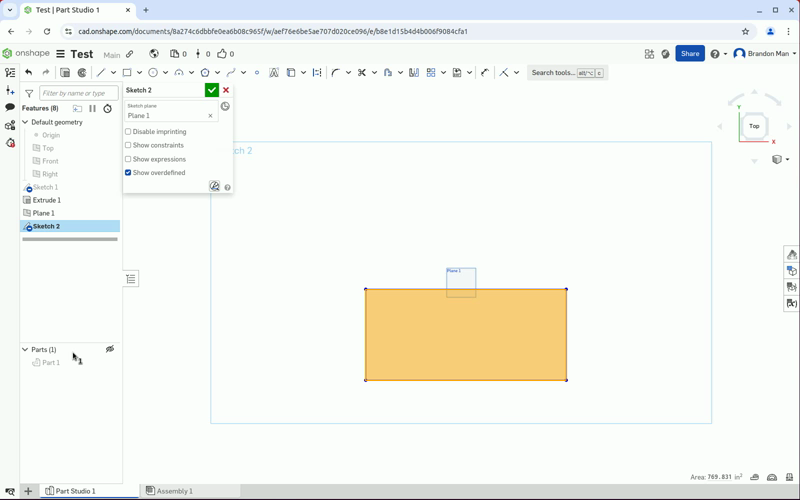
key(shift+y)
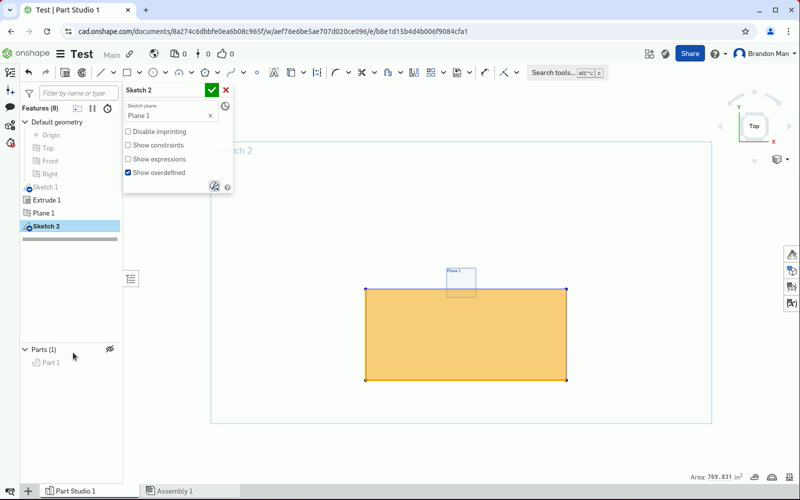
key(shift+e)
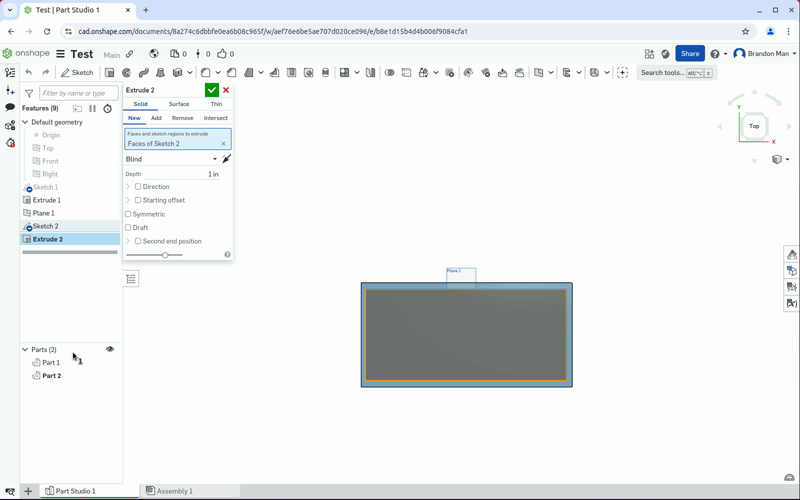
mouse_move(143, 106)
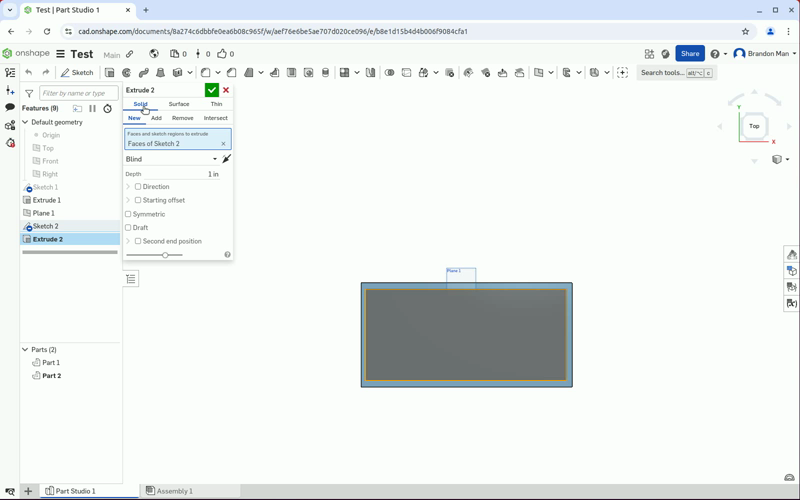
click(143, 106)
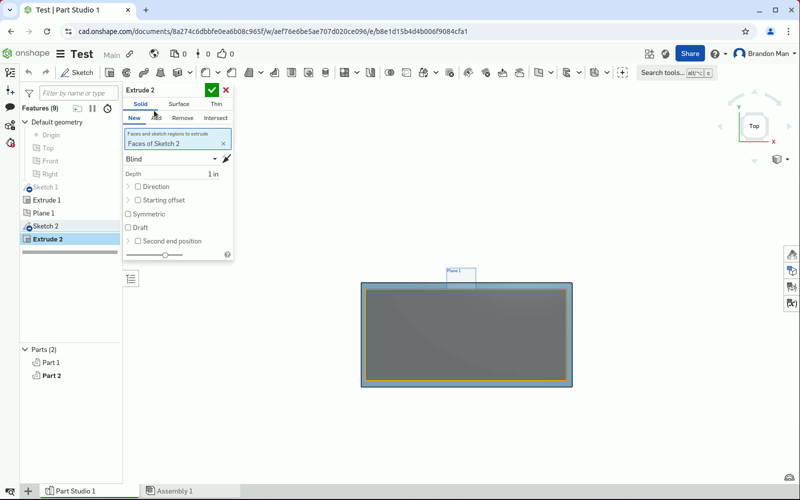
mouse_move(186, 120)
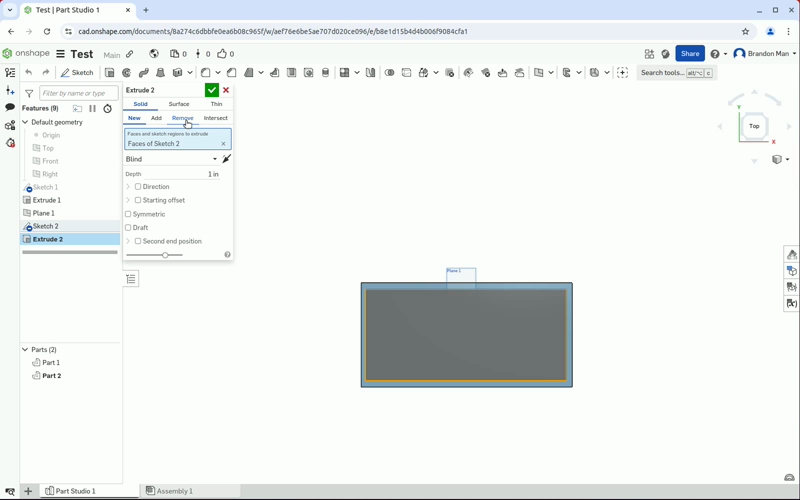
click(186, 120)
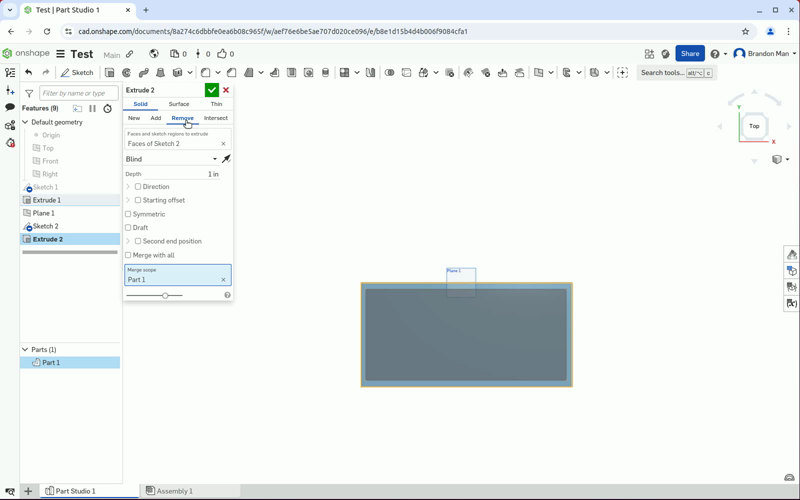
key(tab, 4)
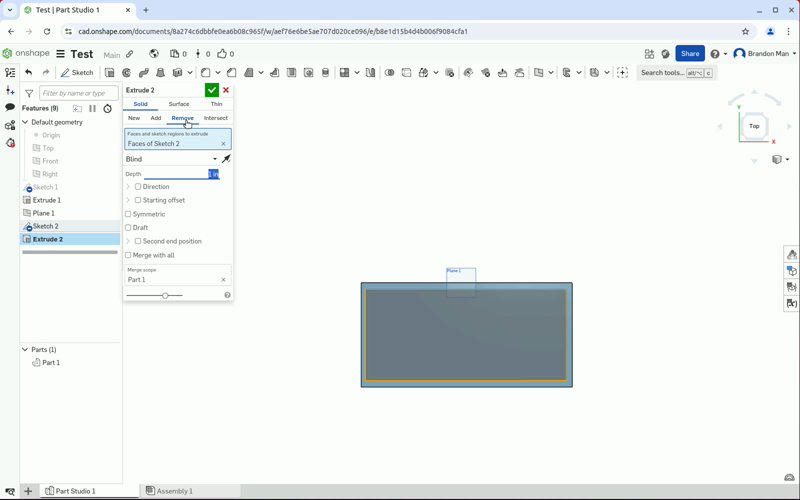
text(10.832)
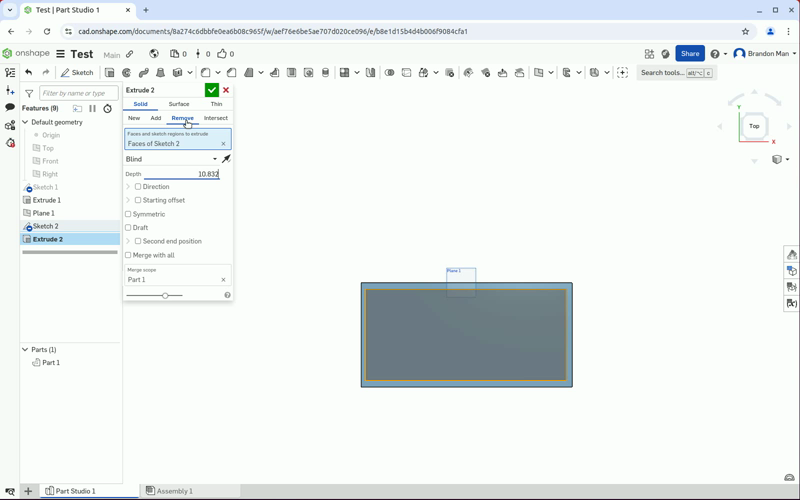
key(tab, 6)
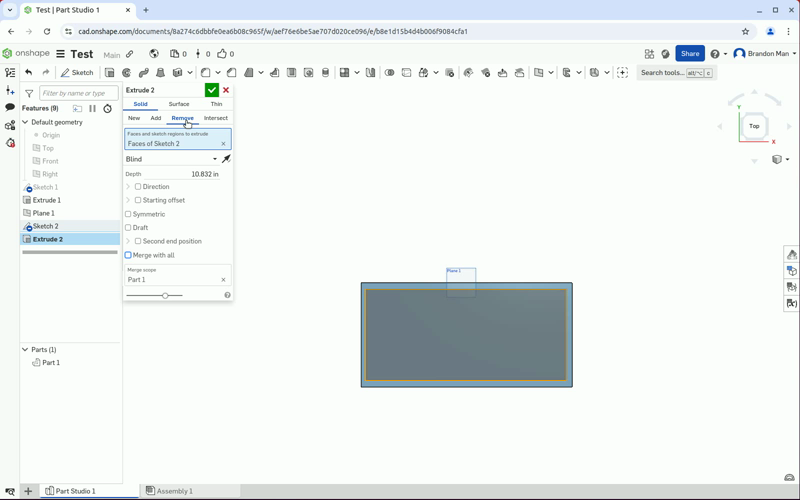
key(space)
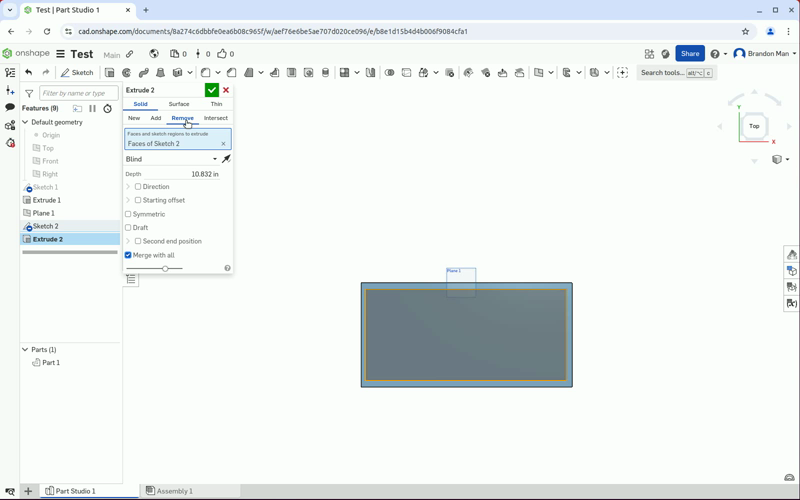
key(enter)
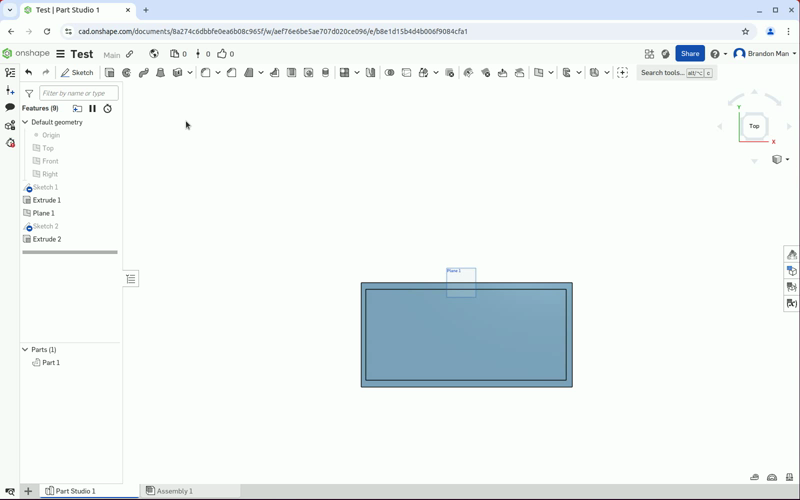
key(shift+h)
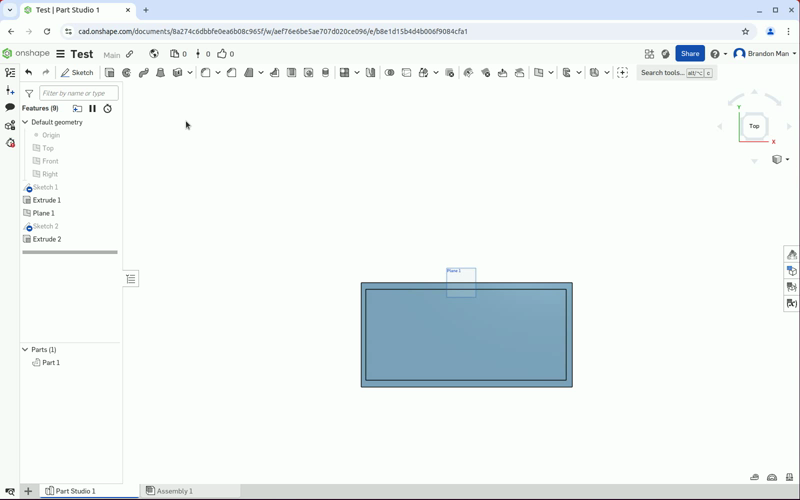
key(shift+h)
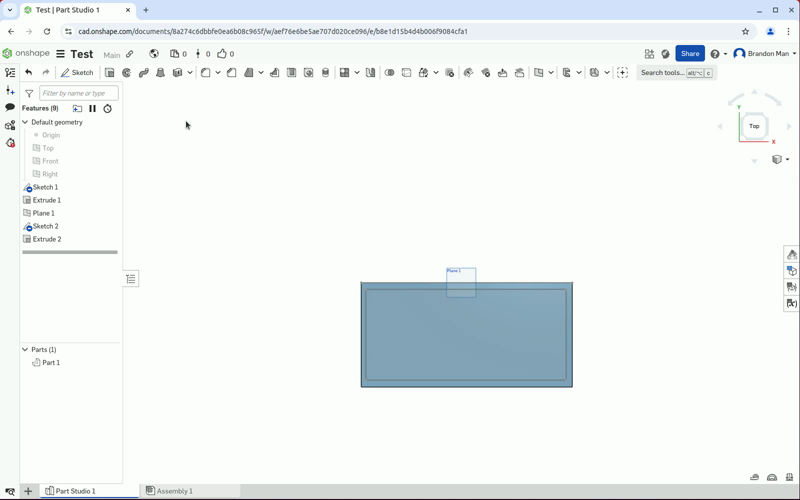
key(shift+7)
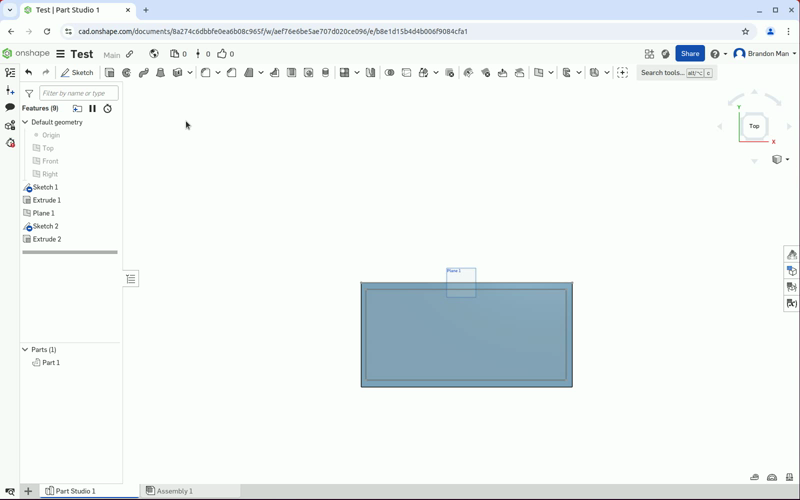
key(up, 3)
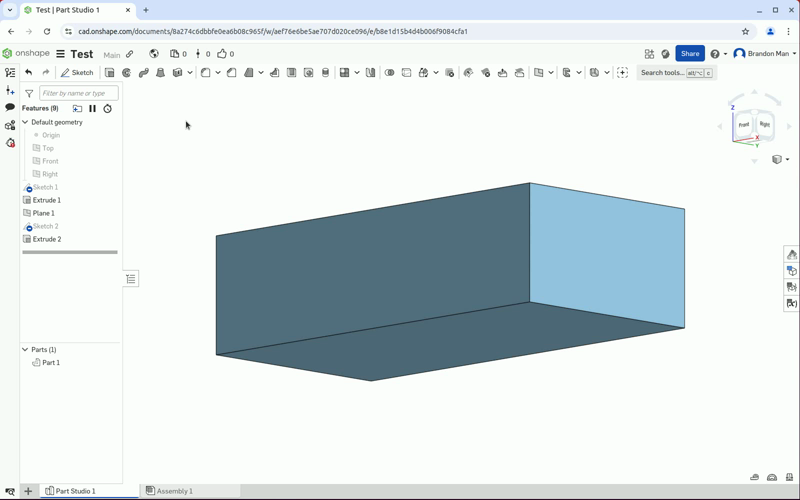
key(left, 3)
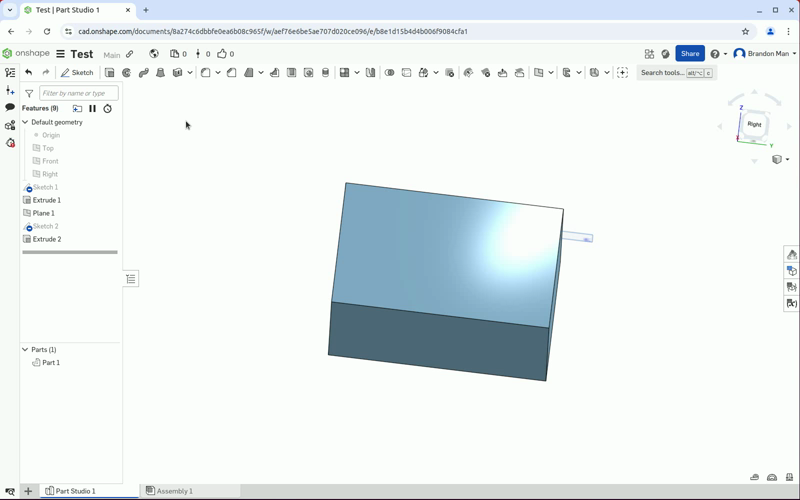
key(right, 3)
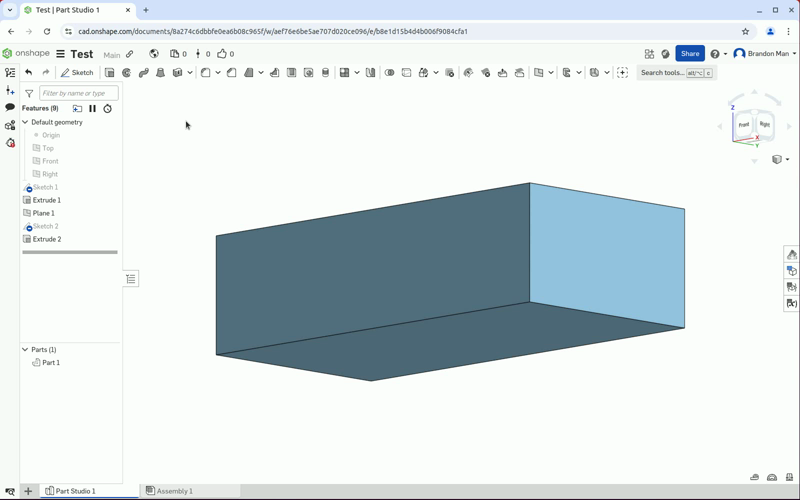
key(down, 3)
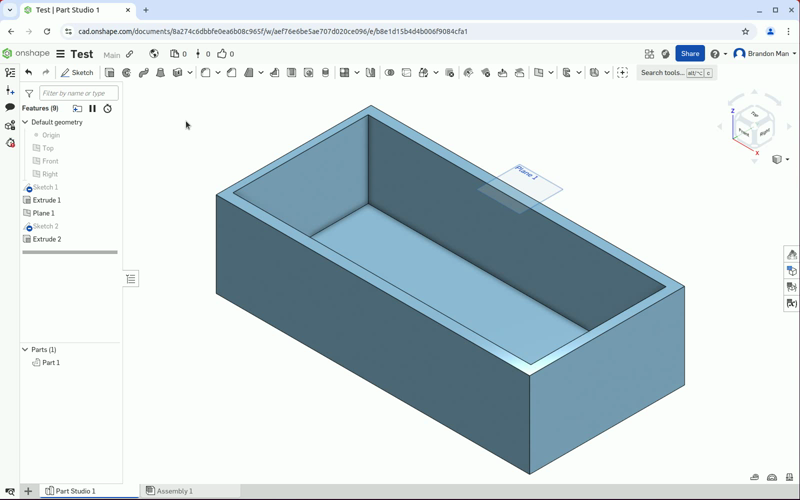
mouse_move(73, 189)
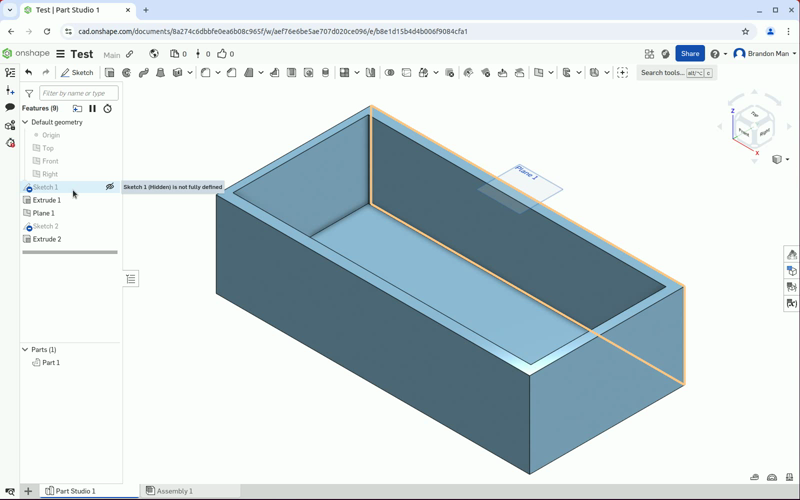
click(73, 189)